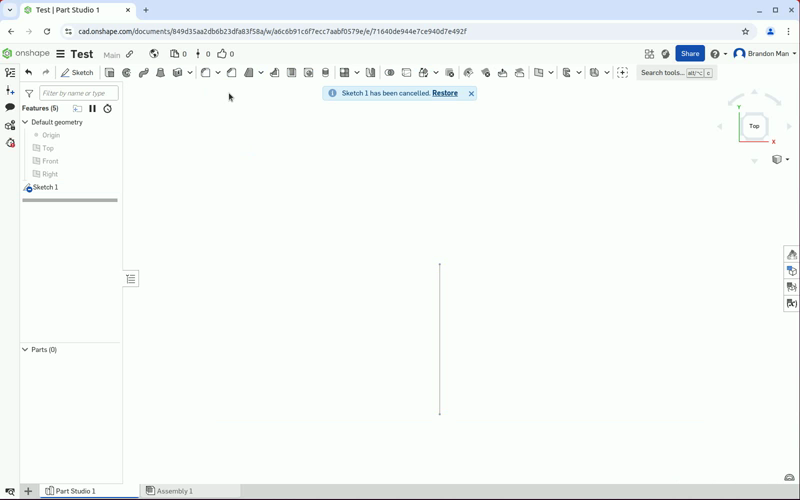
key(shift+h)
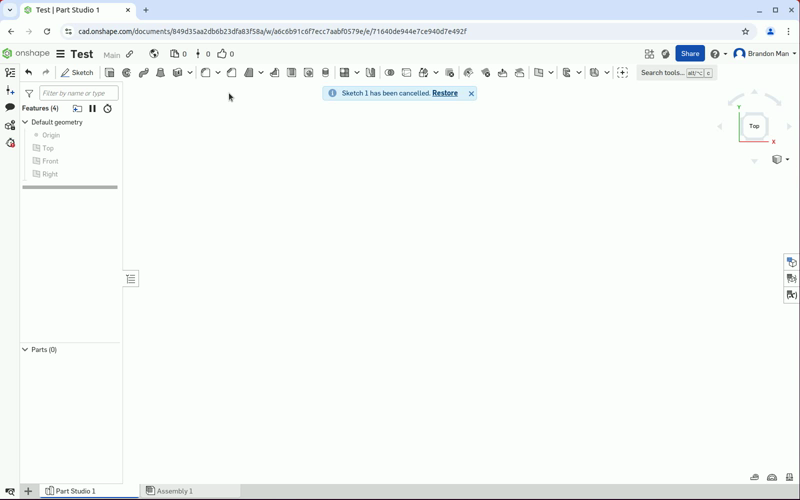
mouse_move(73, 352)
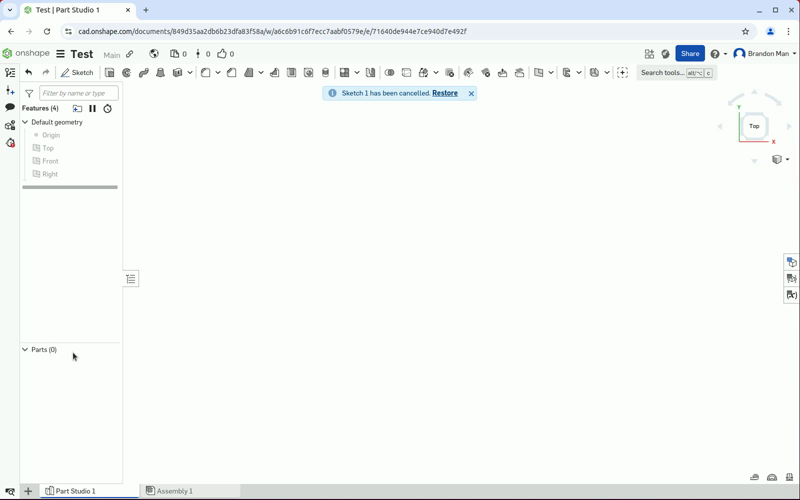
key(y)
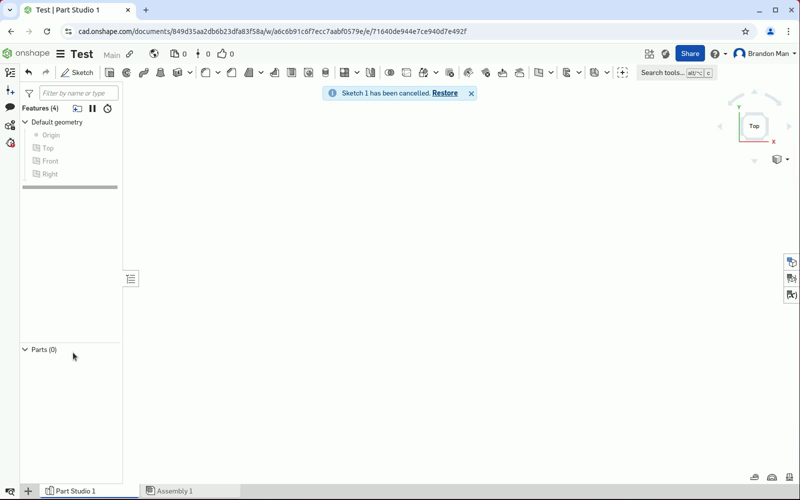
key(shift+p)
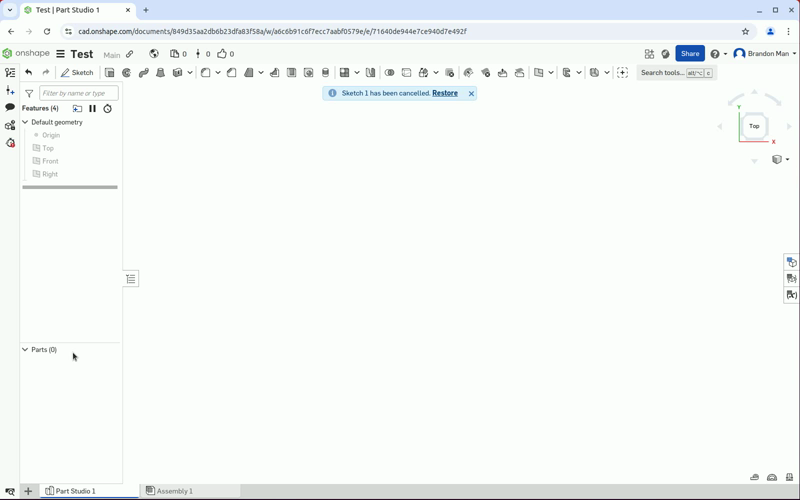
key(space)
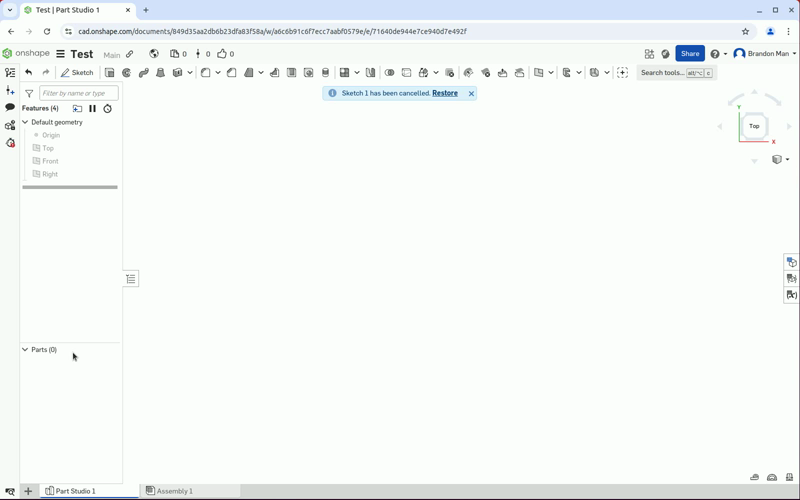
key_down(shift)
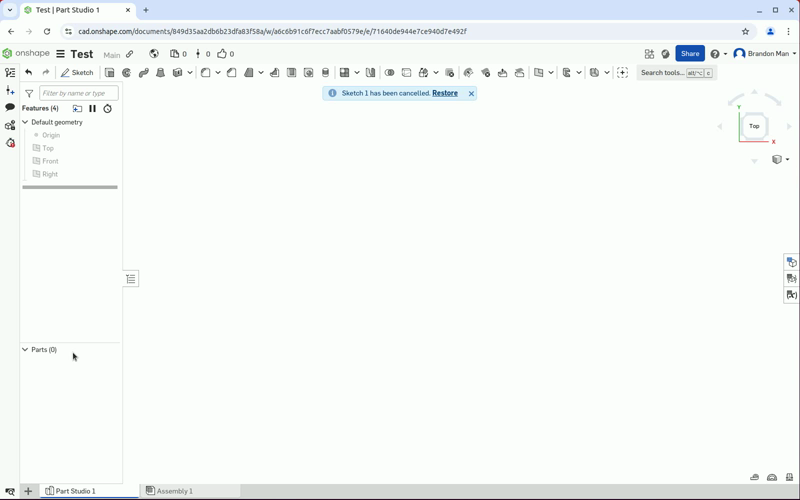
key(up)
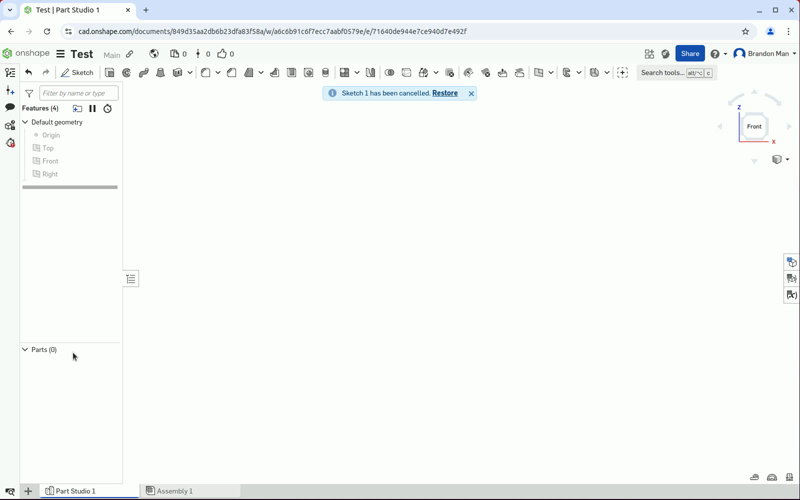
key_up(shift)
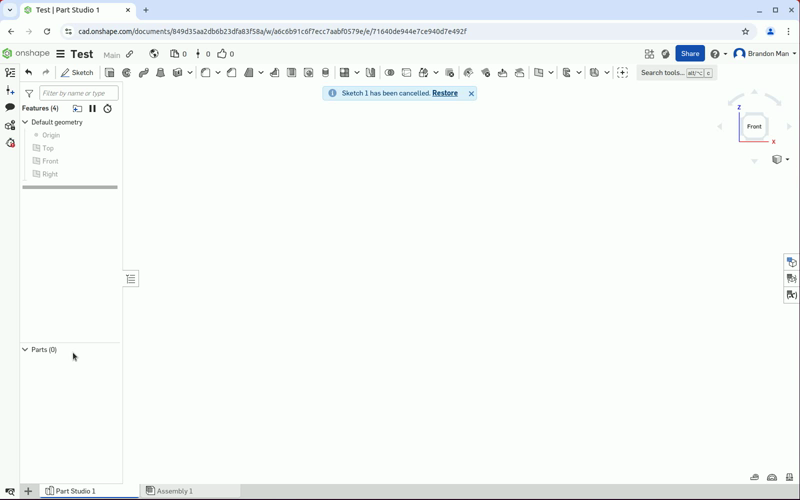
mouse_move(73, 352)
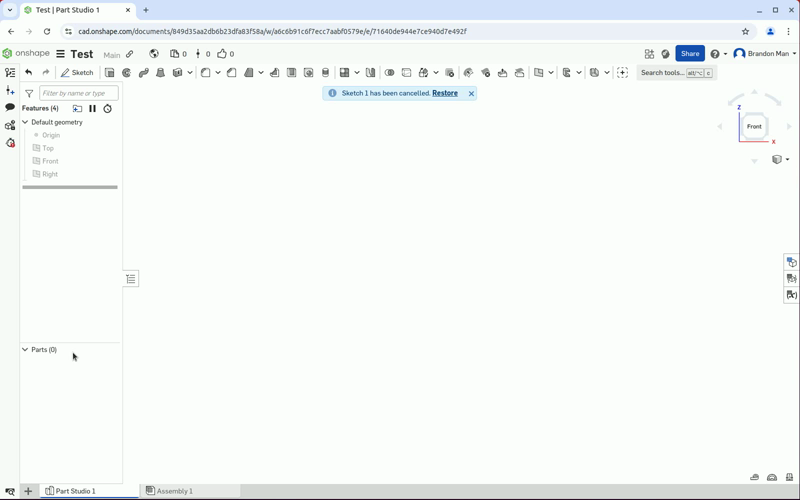
key(shift+y)
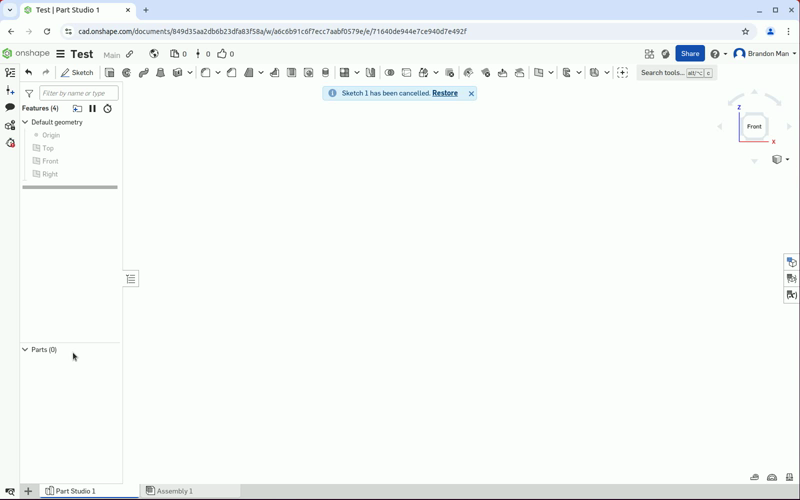
key(shift+s)
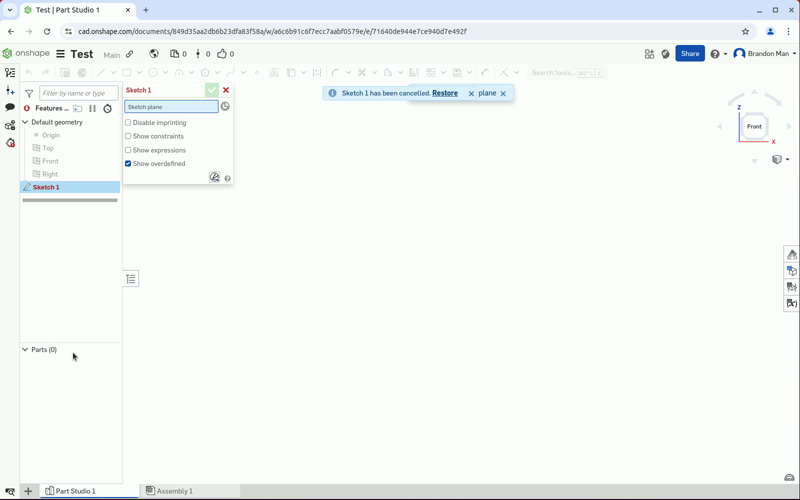
mouse_move(73, 163)
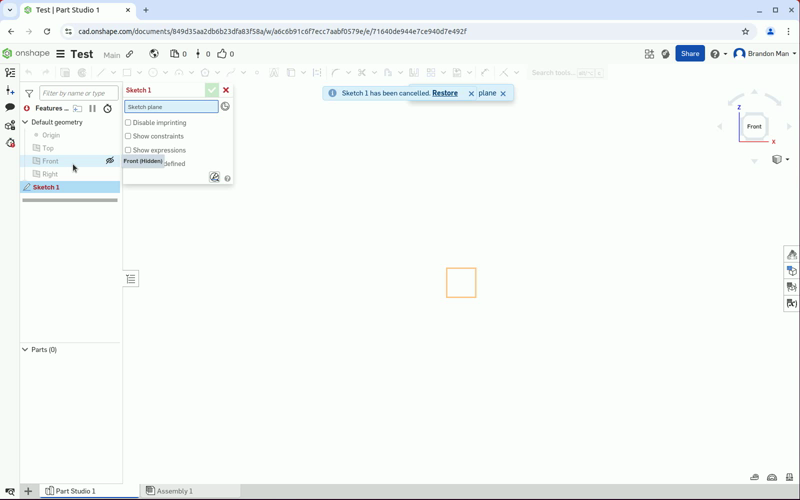
click(73, 163)
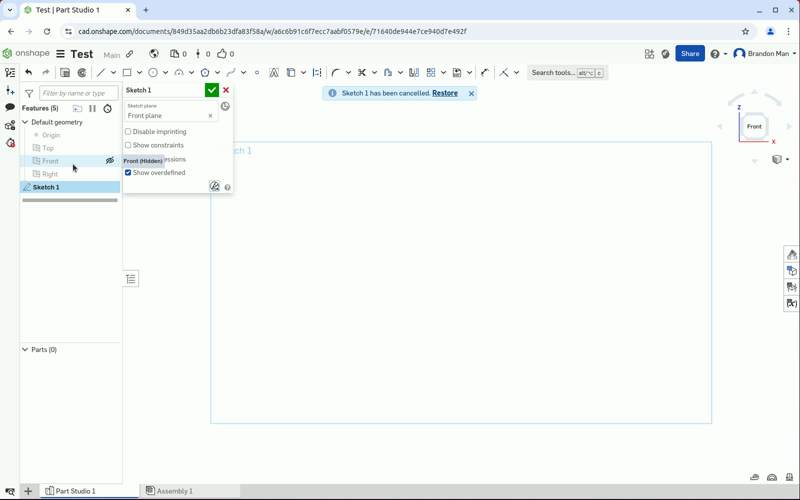
mouse_move(73, 352)
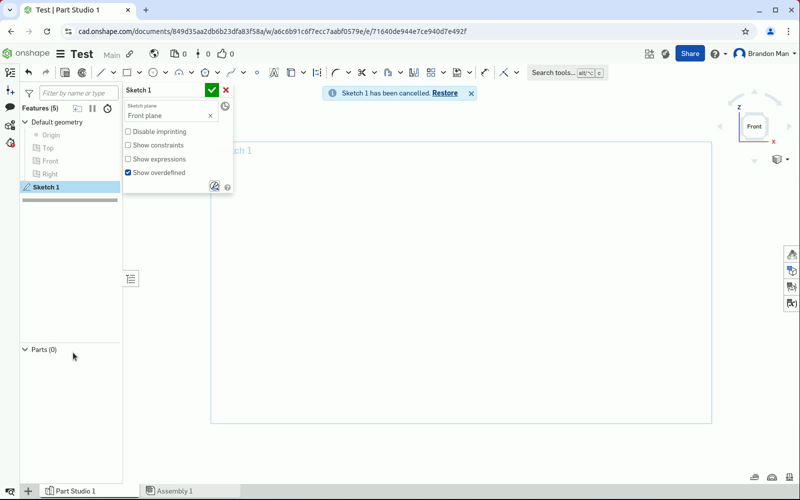
key(y)
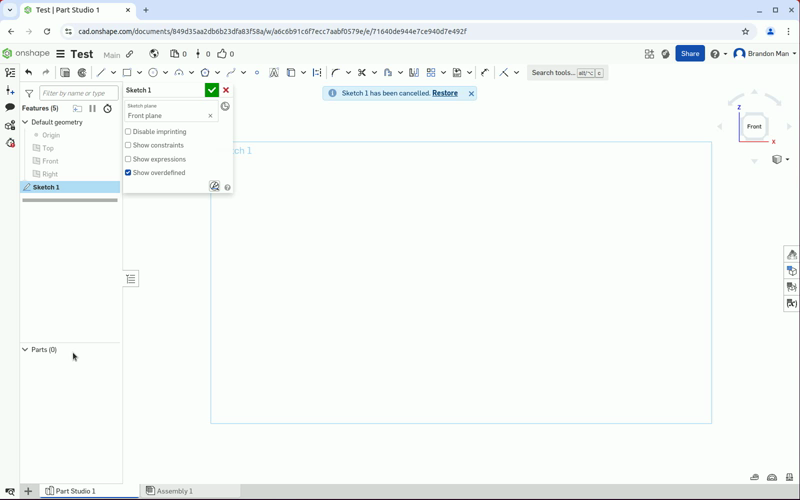
key(c)
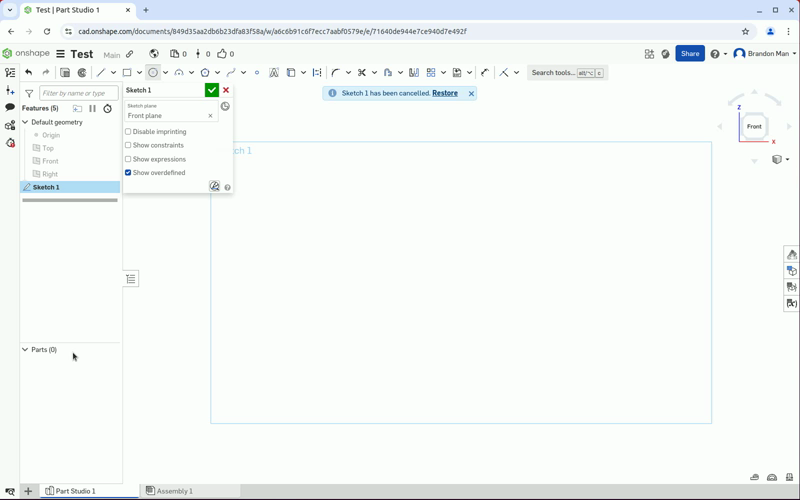
key_down(shift)
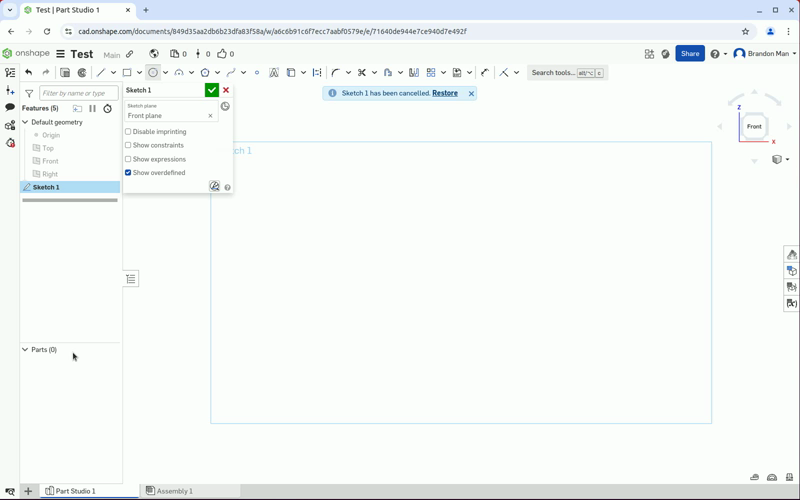
mouse_move(483, 254)
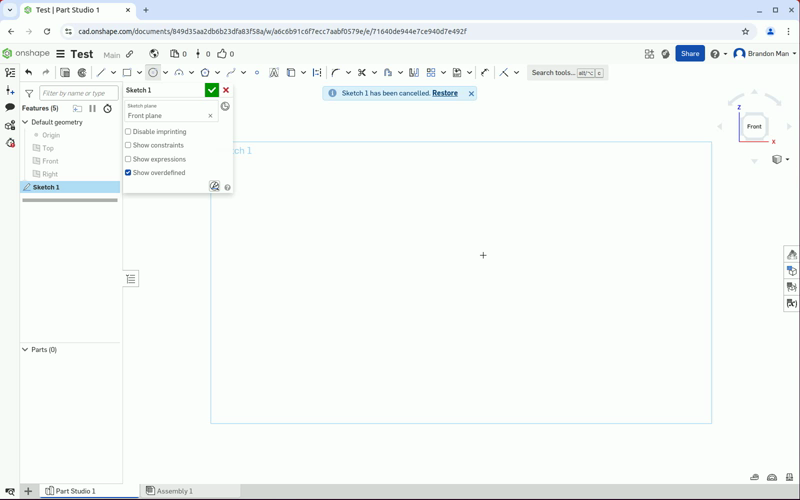
click(483, 254)
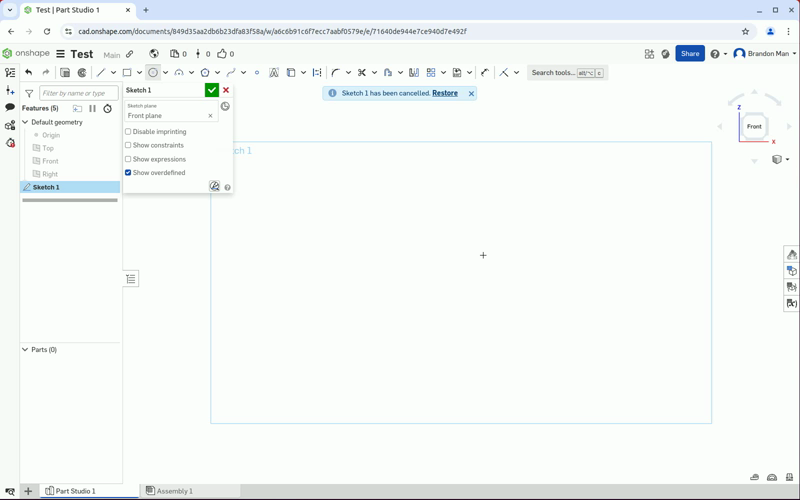
key_up(shift)
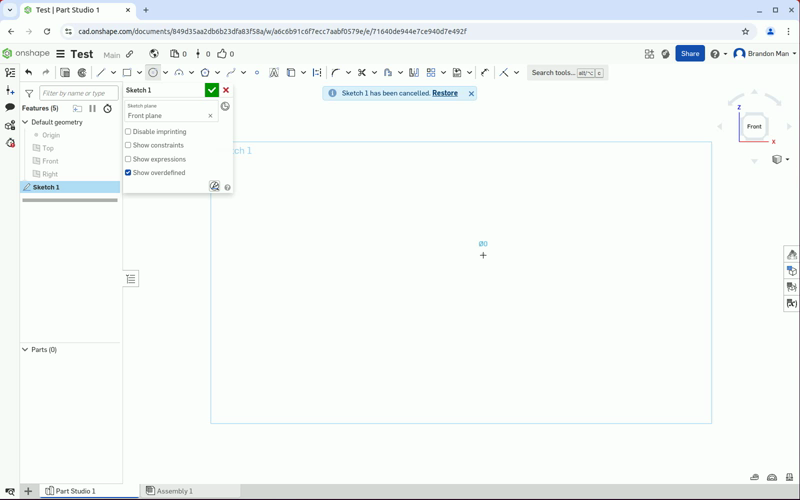
mouse_move(489, 254)
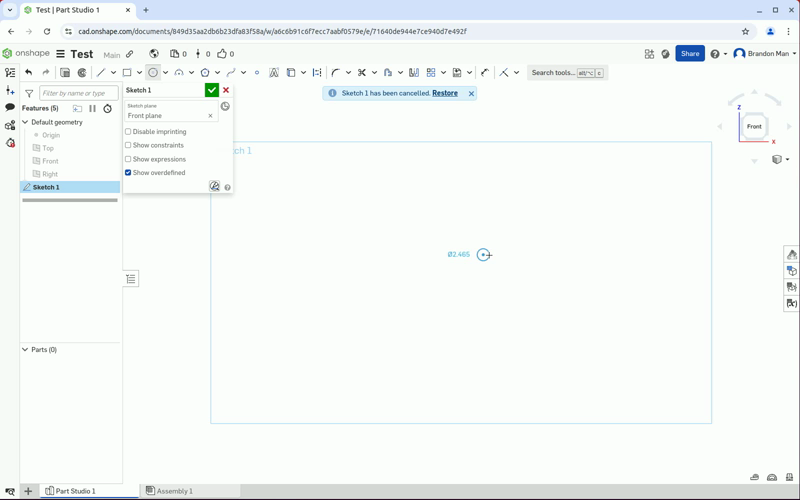
click(489, 254)
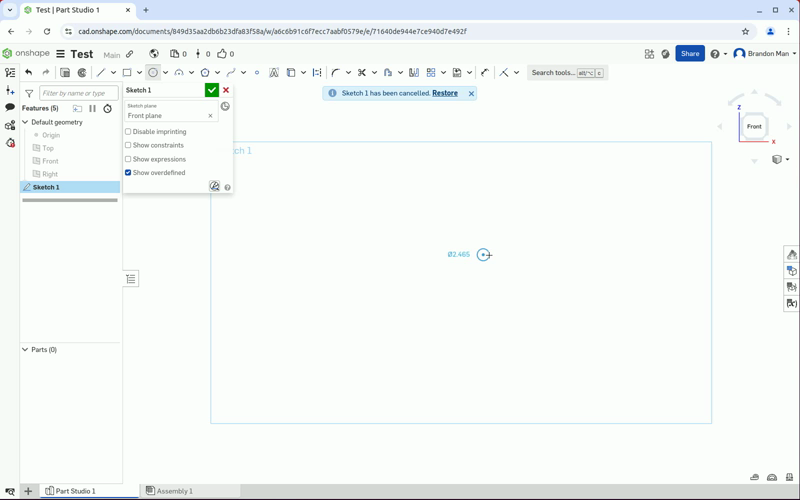
key(esc)
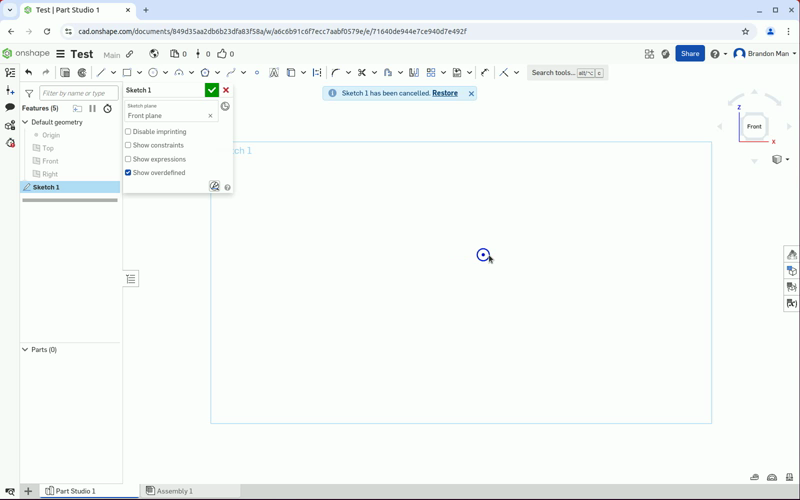
mouse_move(484, 255)
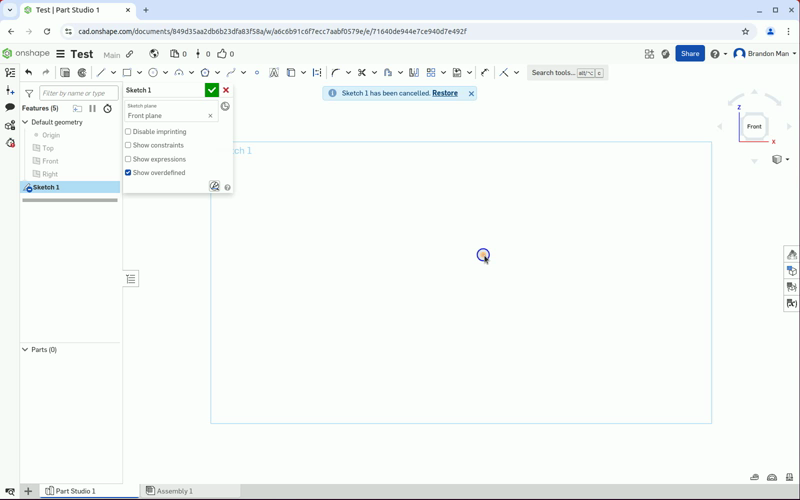
scroll(6)
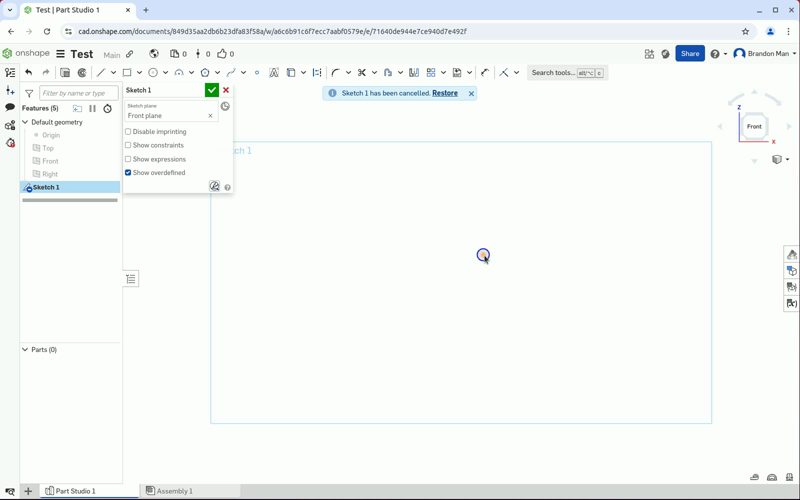
scroll(6)
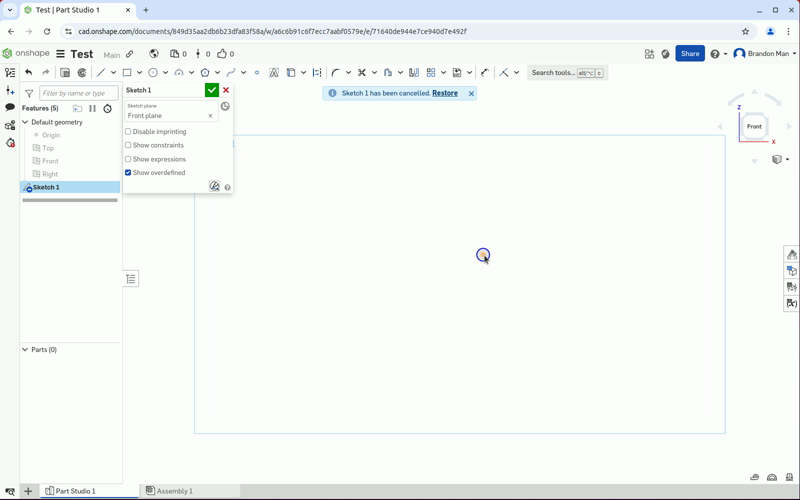
scroll(6)
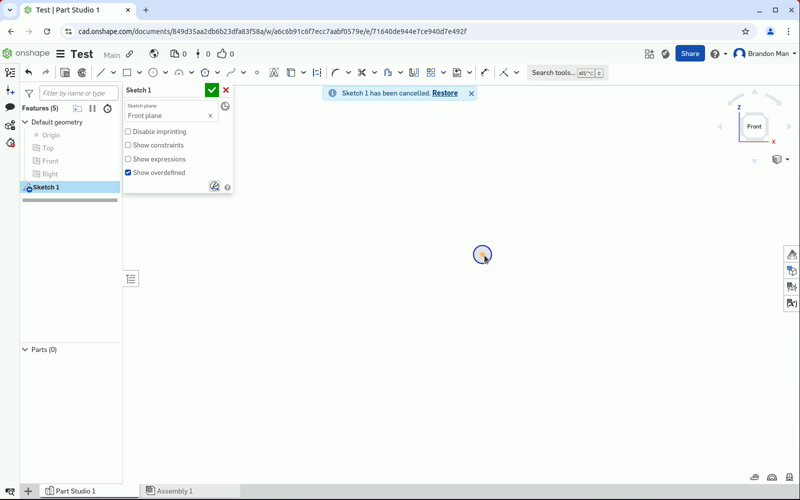
scroll(6)
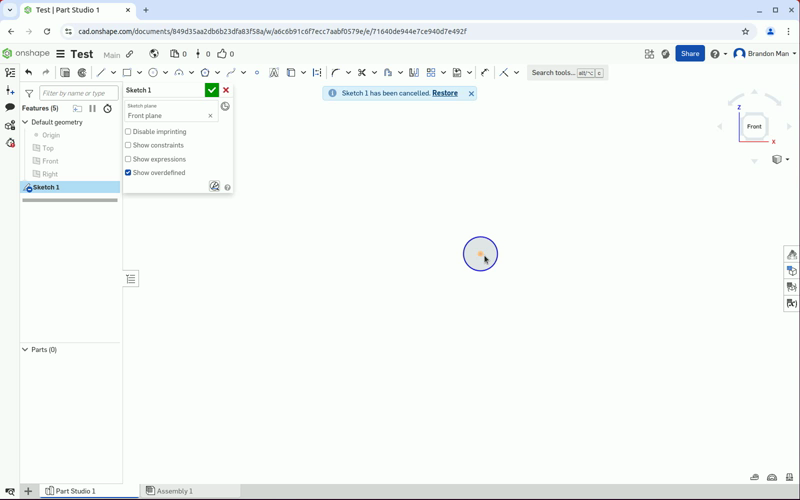
scroll(6)
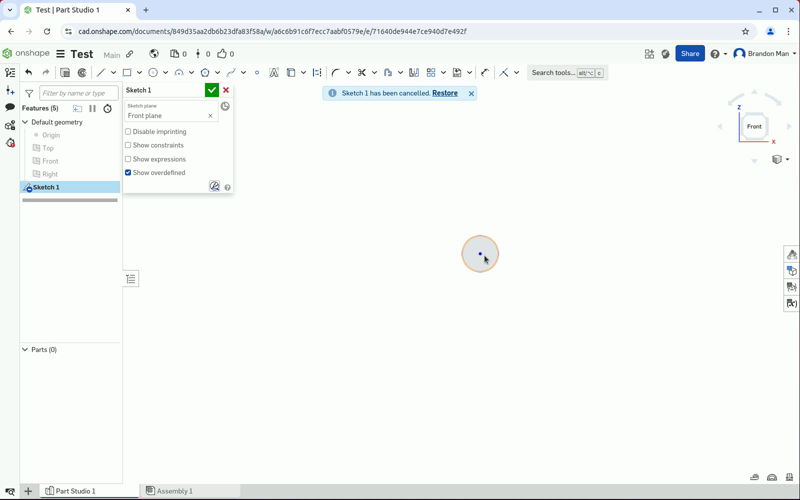
scroll(6)
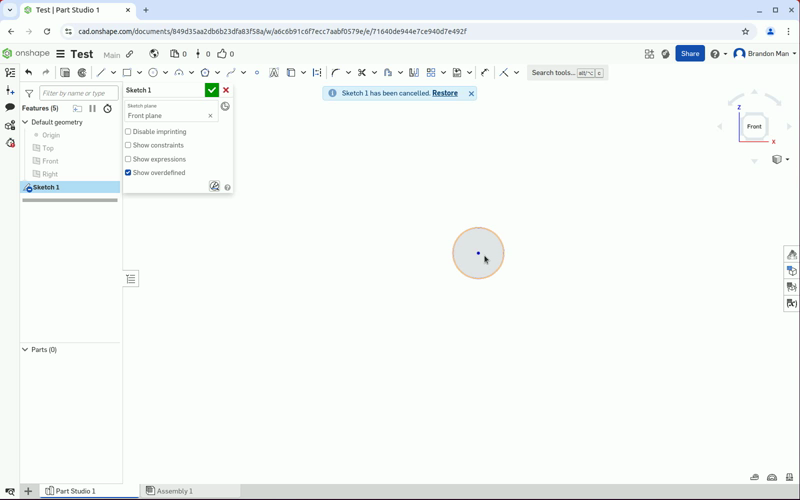
scroll(6)
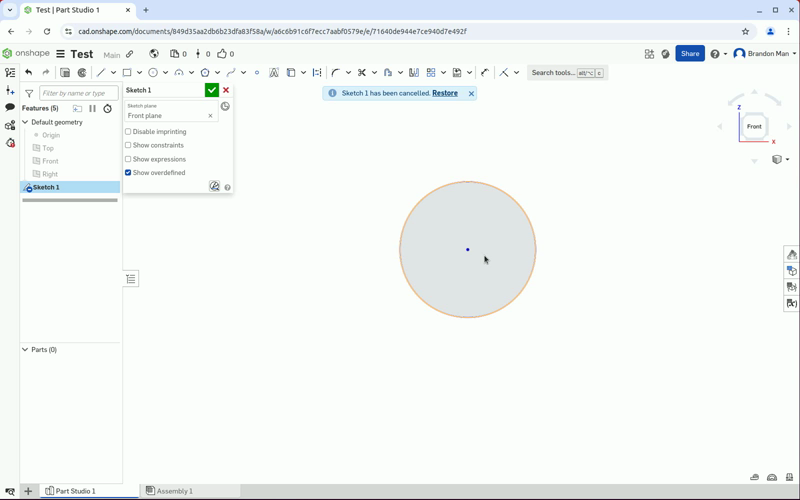
click(484, 255)
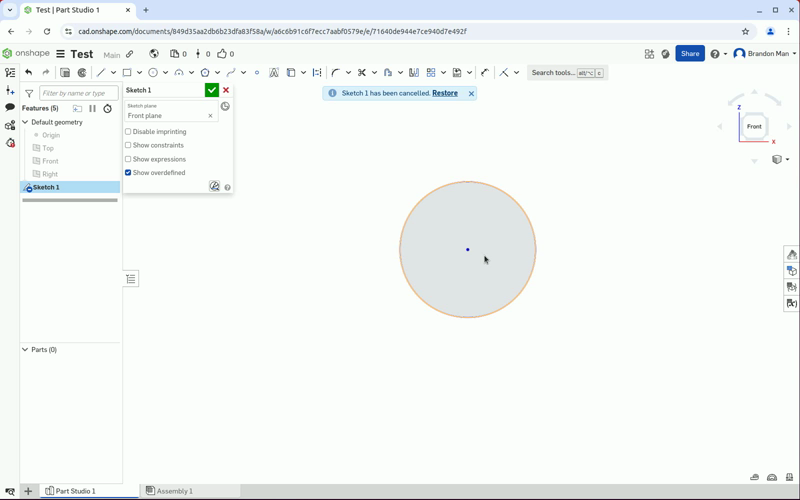
scroll(-6)
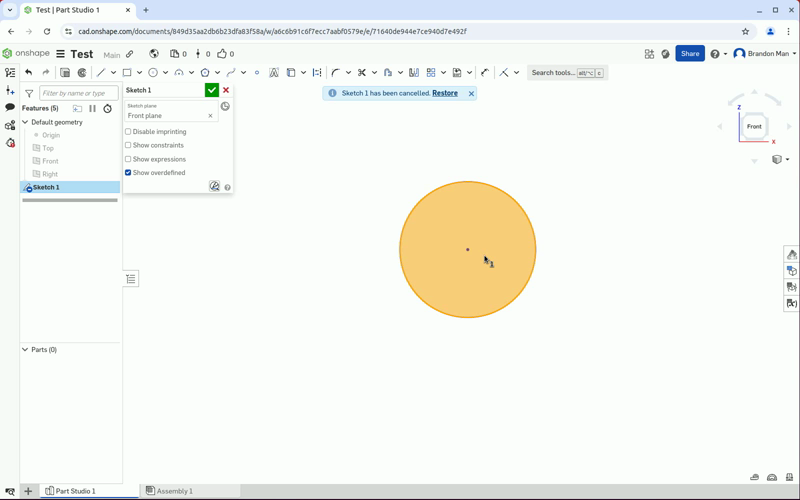
scroll(-6)
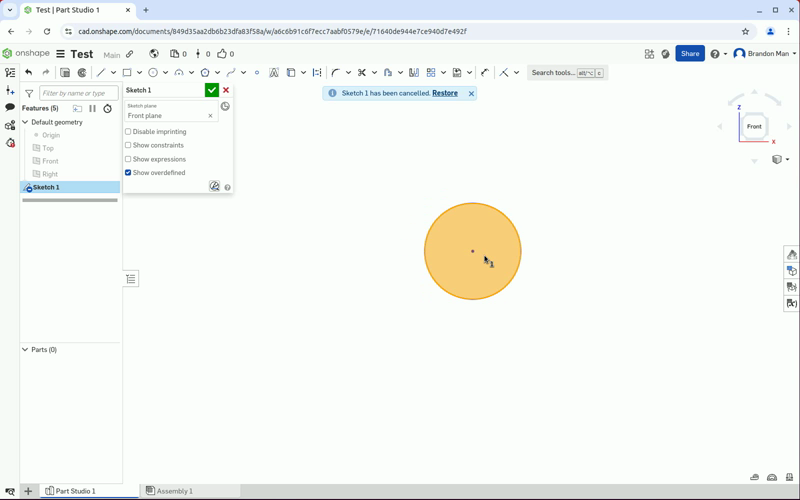
scroll(-6)
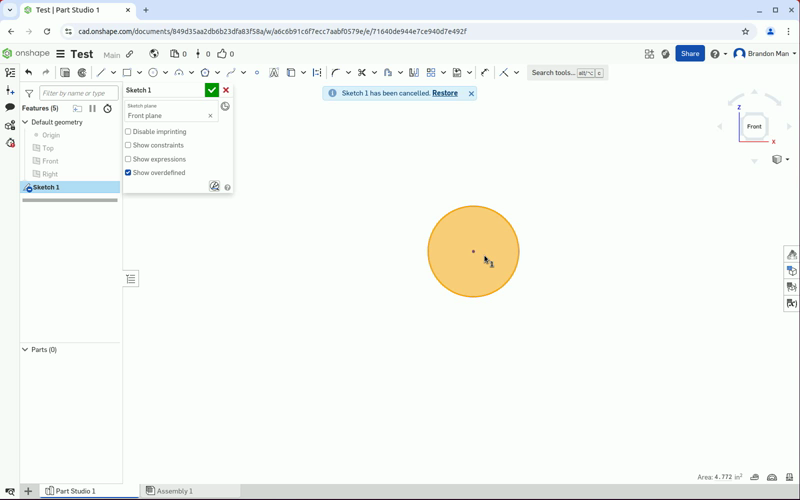
scroll(-6)
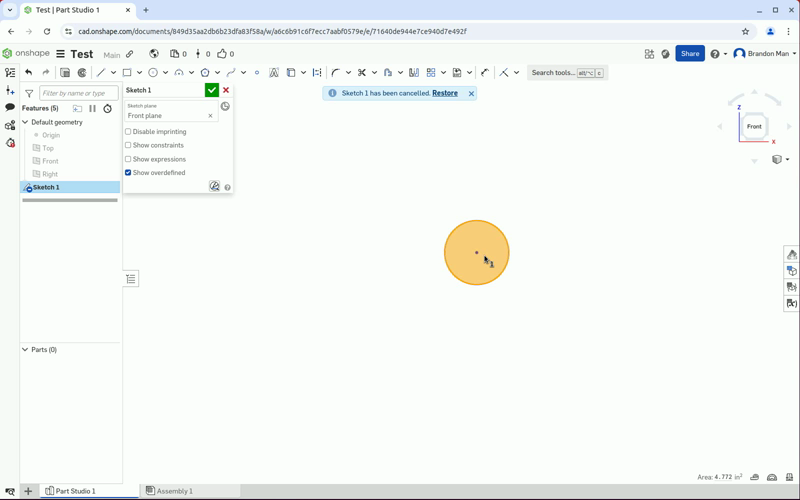
scroll(-6)
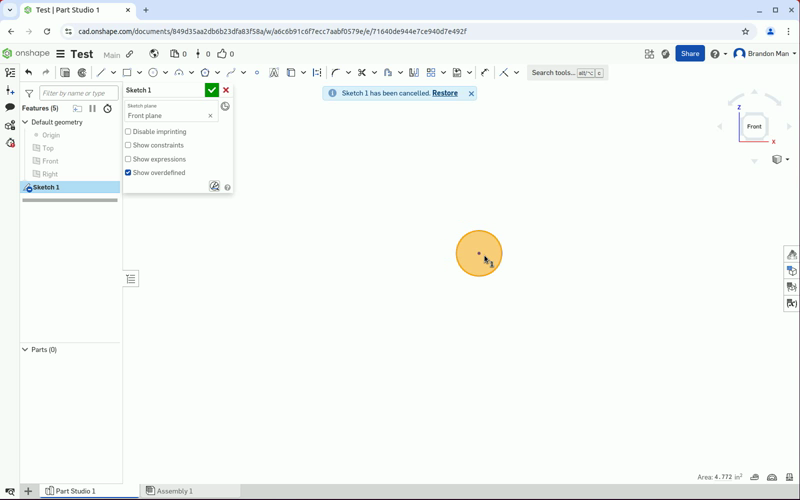
scroll(-6)
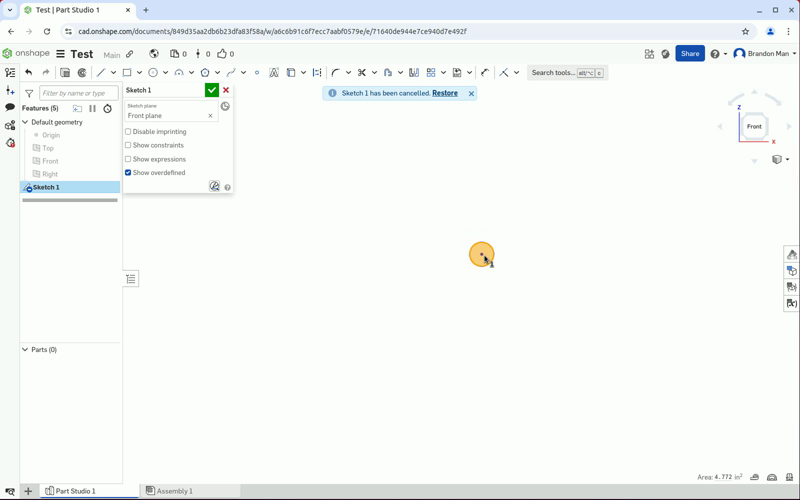
scroll(-6)
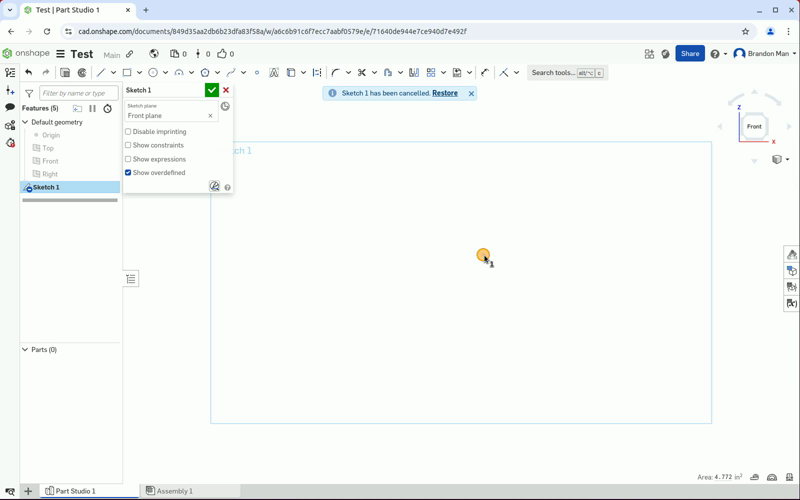
mouse_move(73, 352)
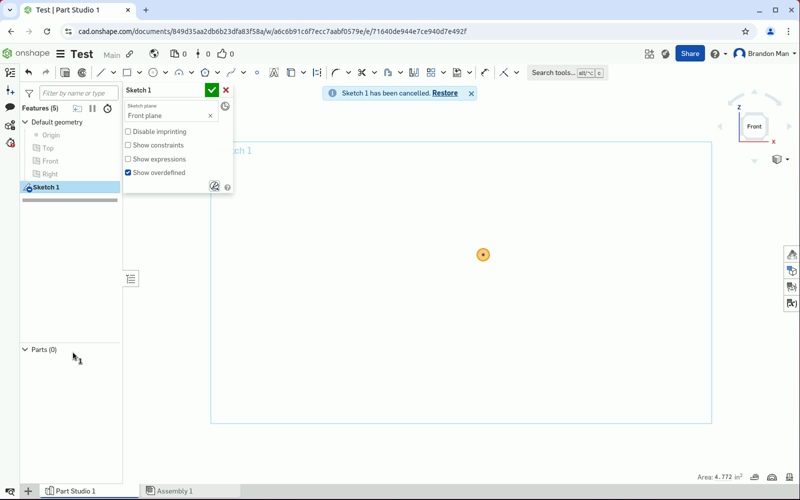
key(shift+y)
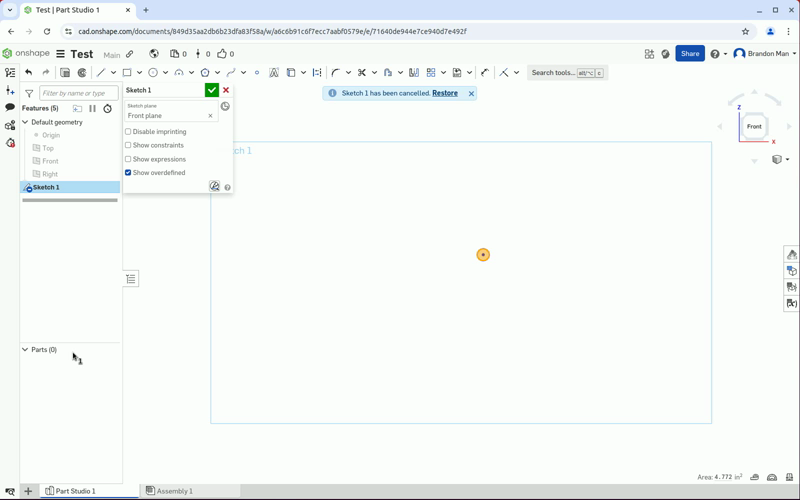
key(shift+e)
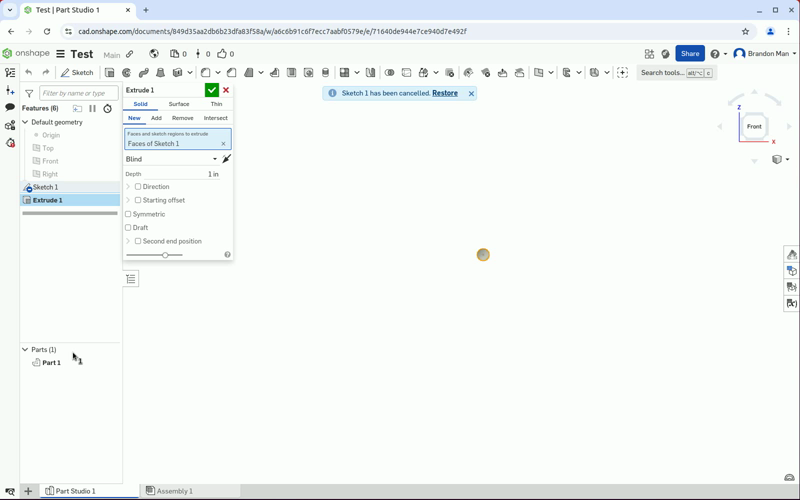
mouse_move(143, 106)
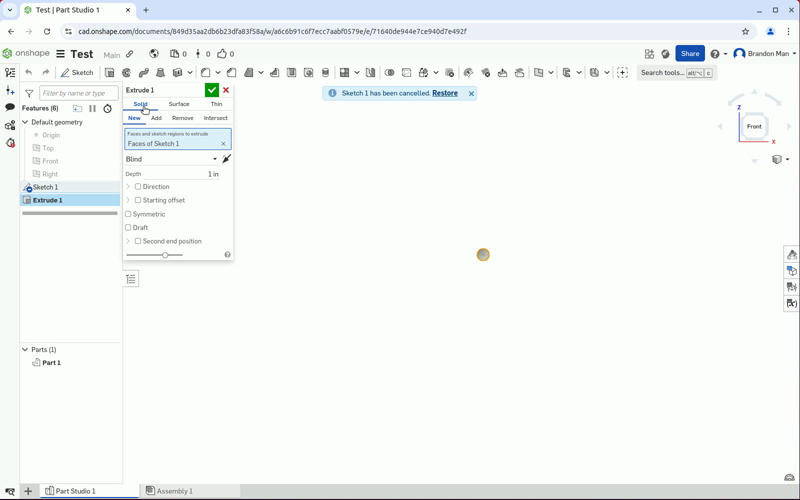
click(143, 106)
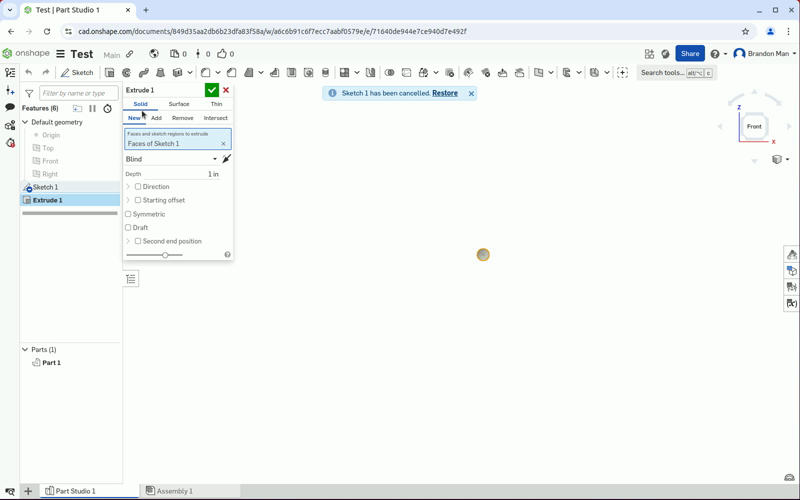
mouse_move(137, 120)
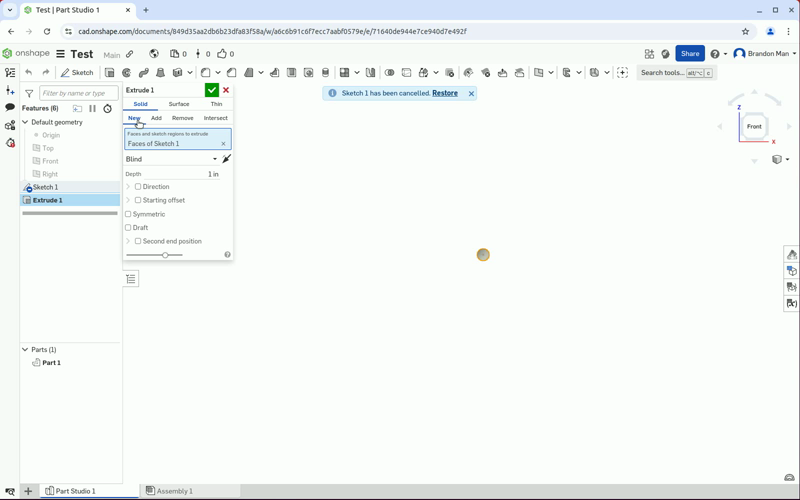
click(137, 120)
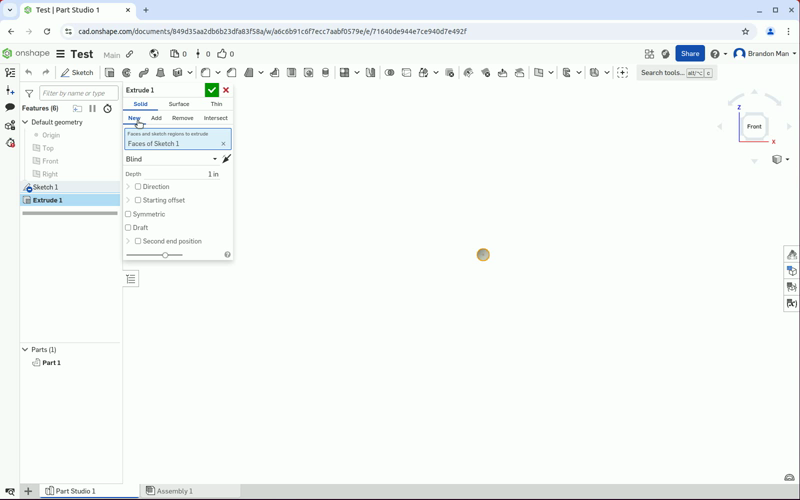
key(tab, 4)
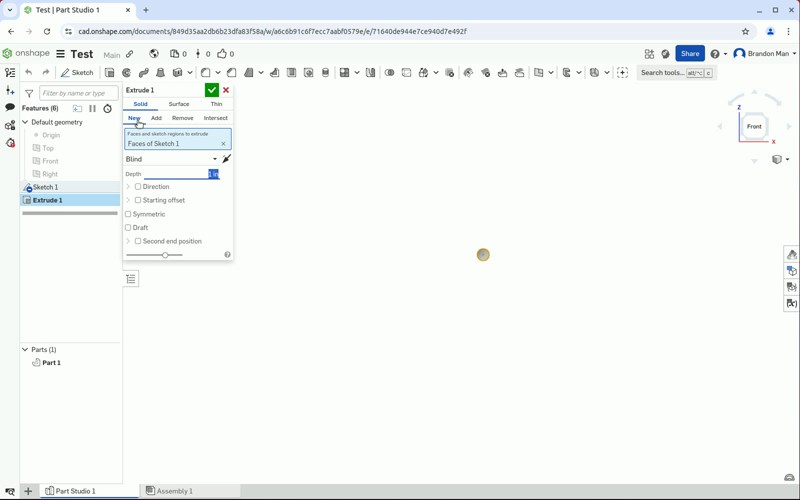
text(23.108)
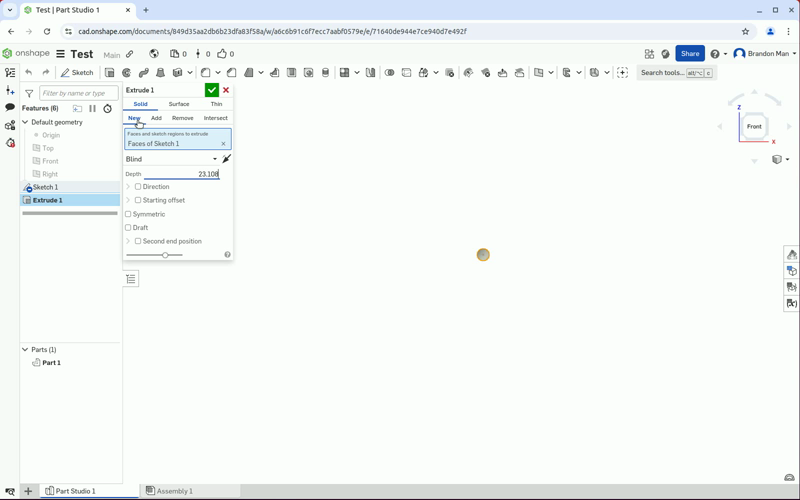
key(enter)
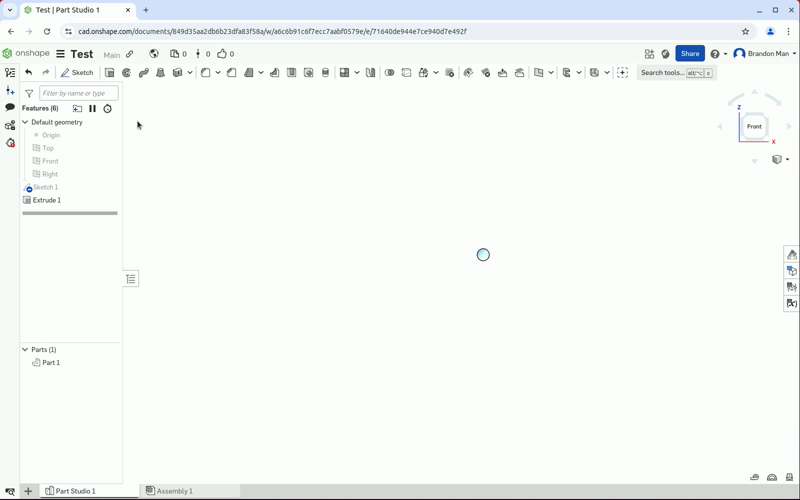
key(shift+h)
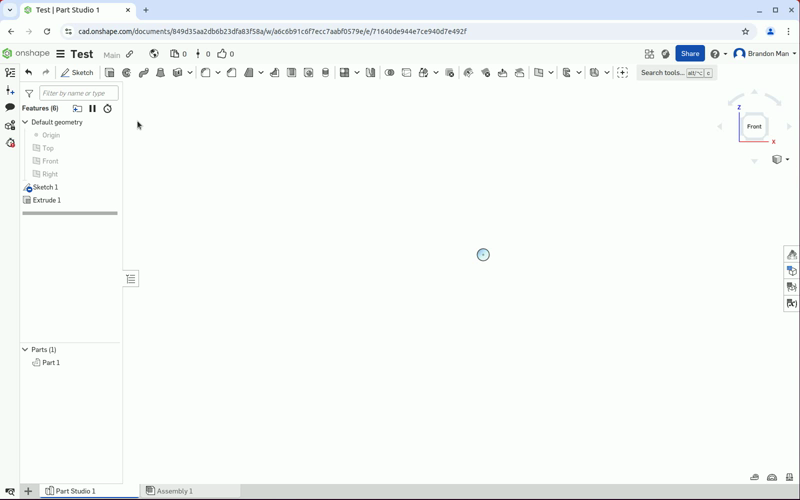
key(shift+h)
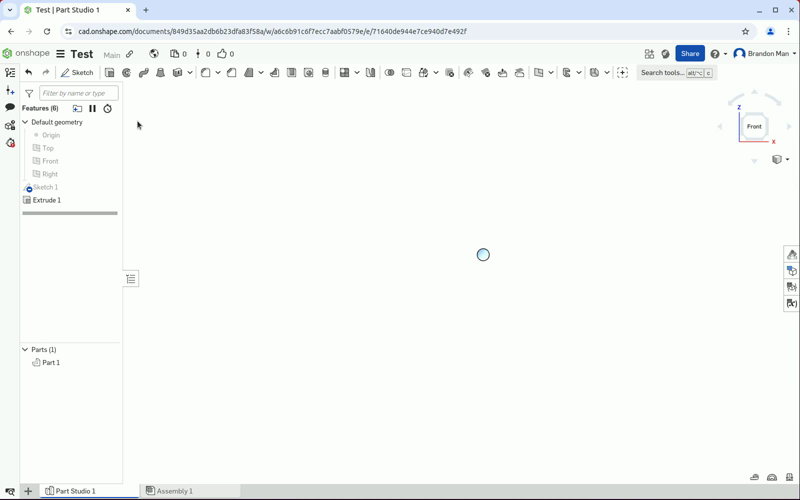
mouse_move(73, 189)
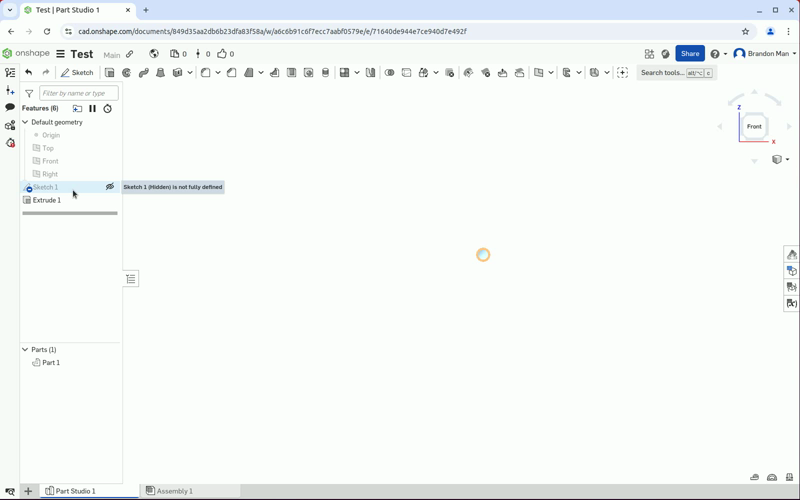
click(73, 189)
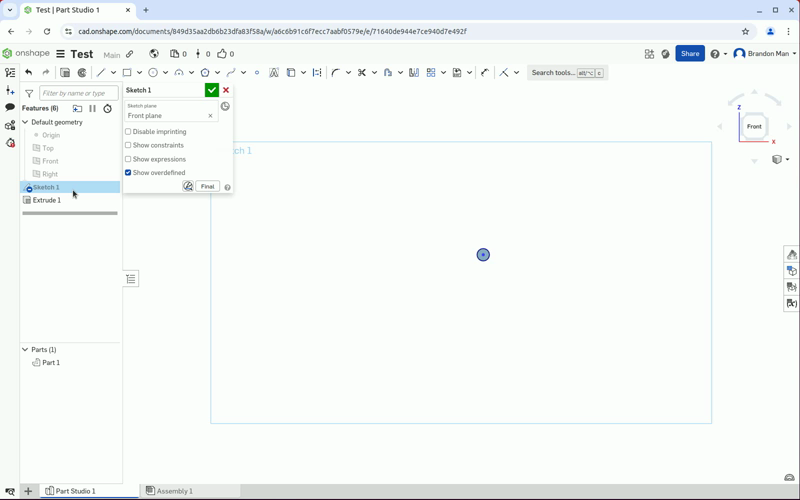
mouse_move(229, 92)
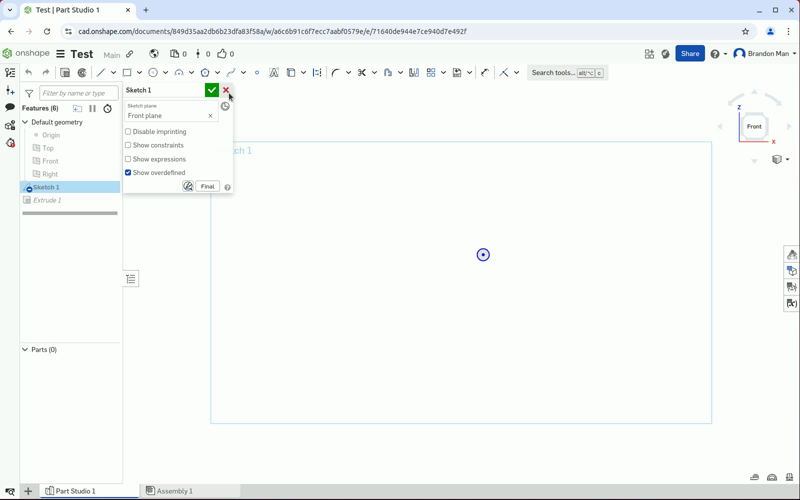
click(229, 92)
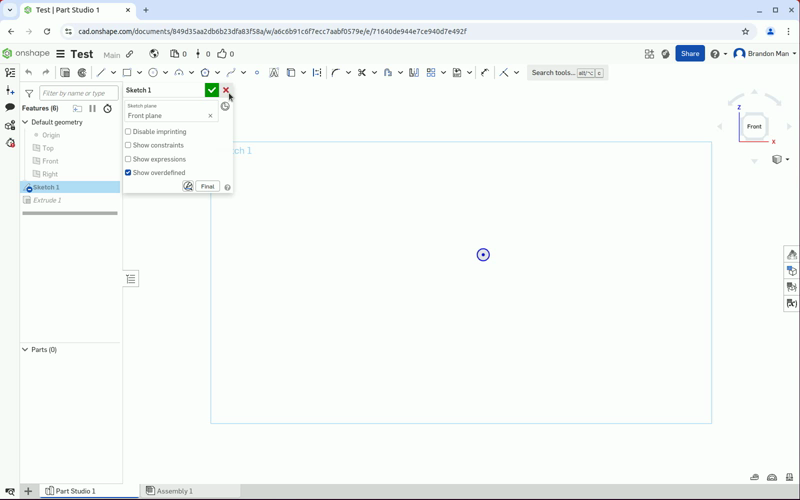
key(shift+s)
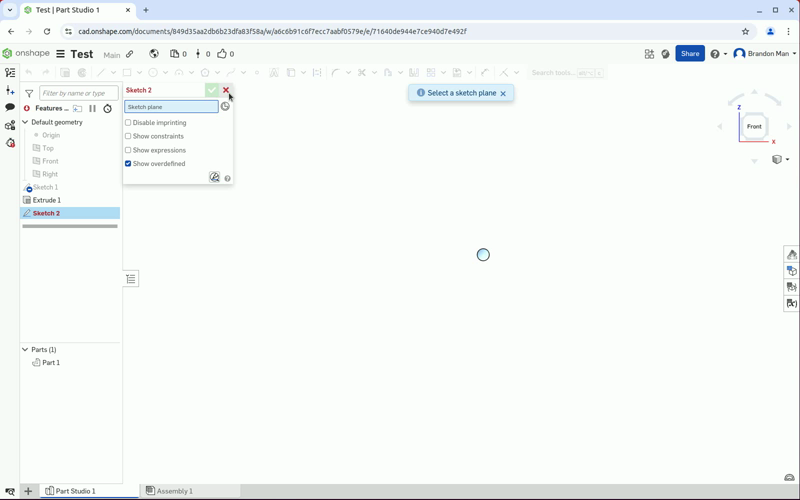
mouse_move(73, 163)
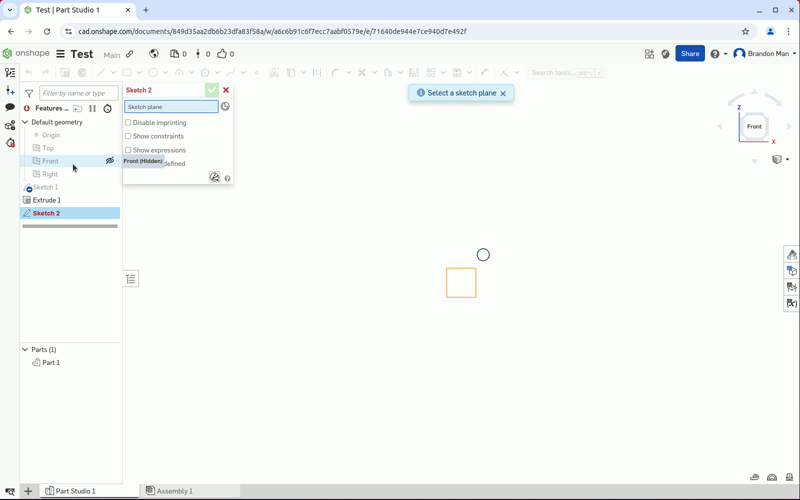
click(73, 163)
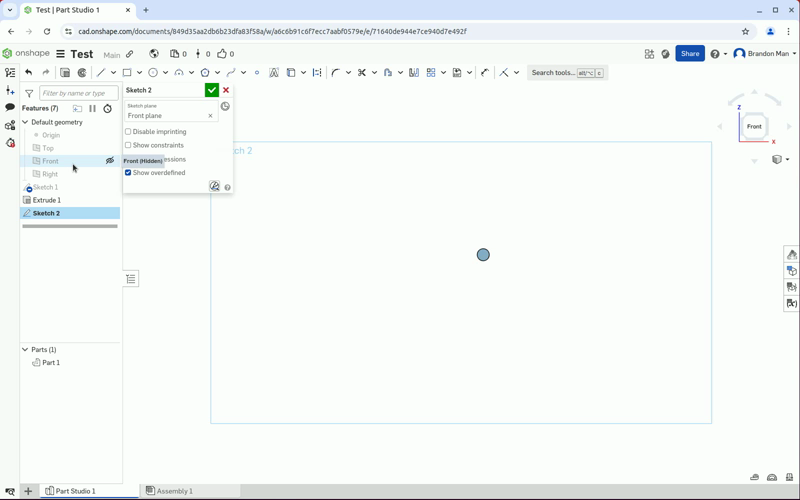
mouse_move(73, 352)
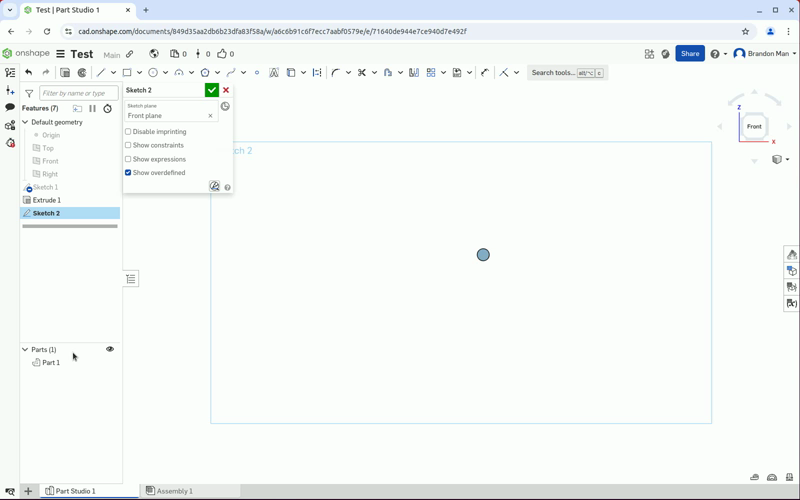
key(y)
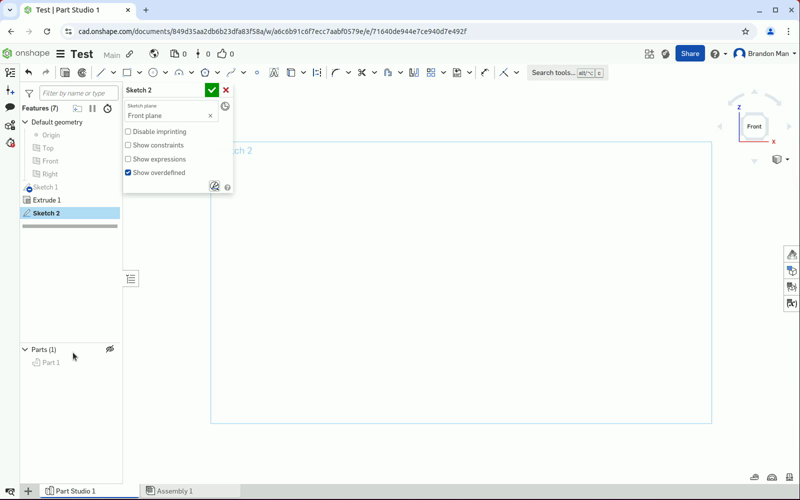
key(c)
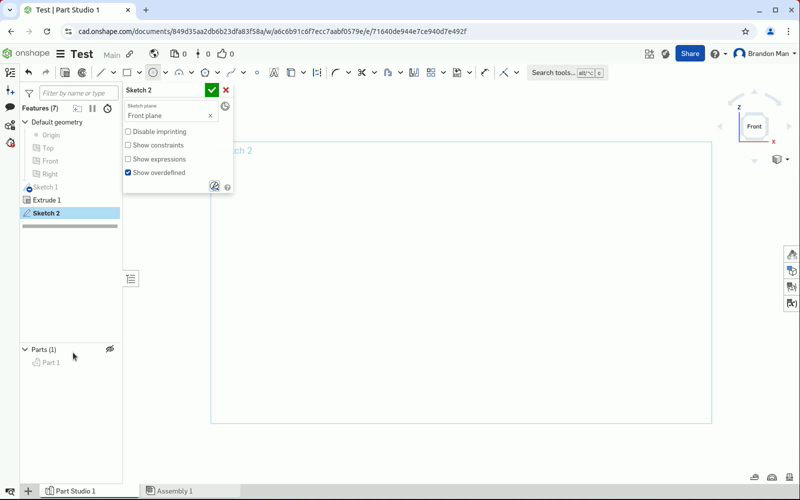
key_down(shift)
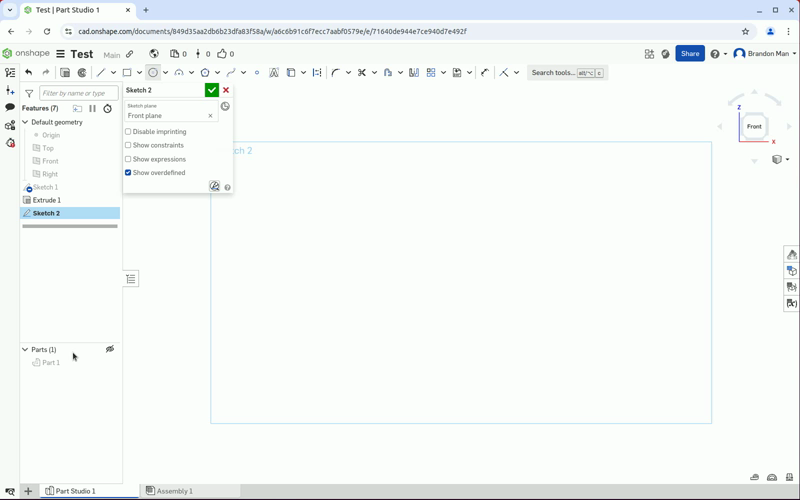
mouse_move(524, 254)
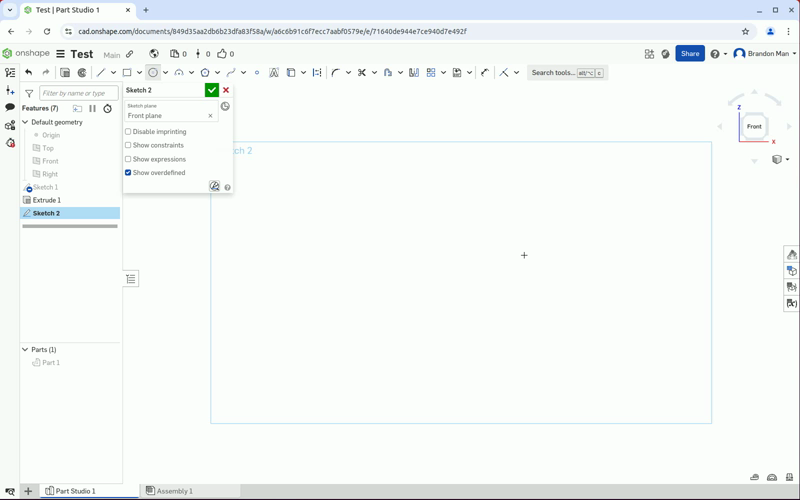
click(524, 254)
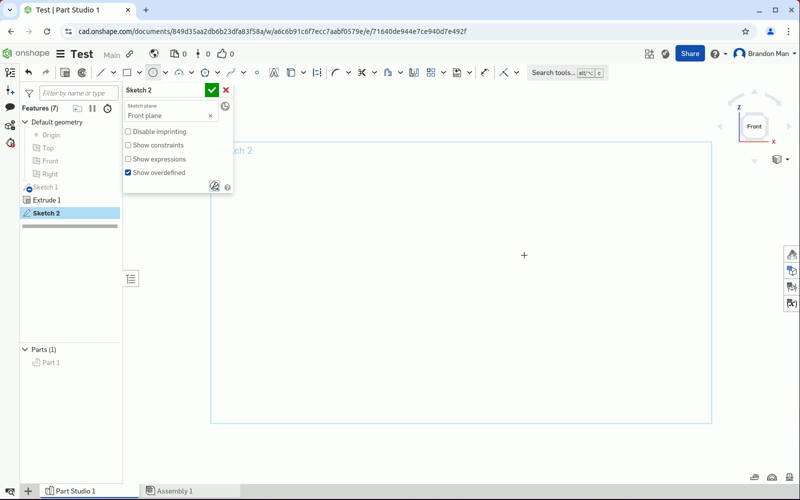
key_up(shift)
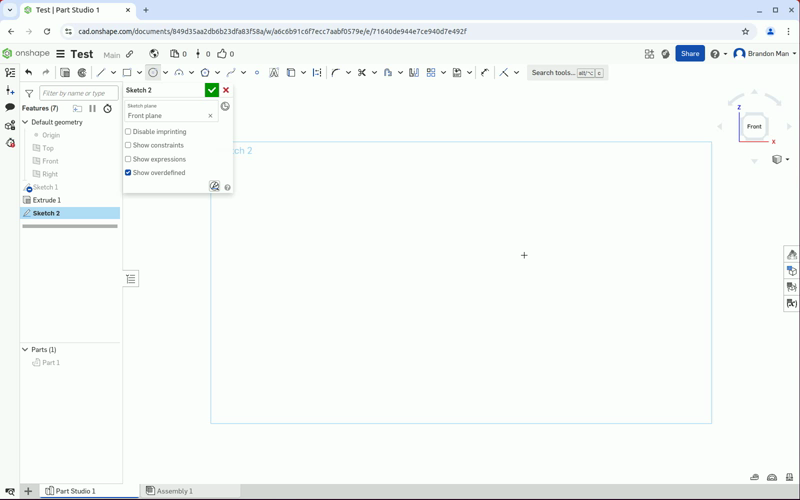
mouse_move(530, 254)
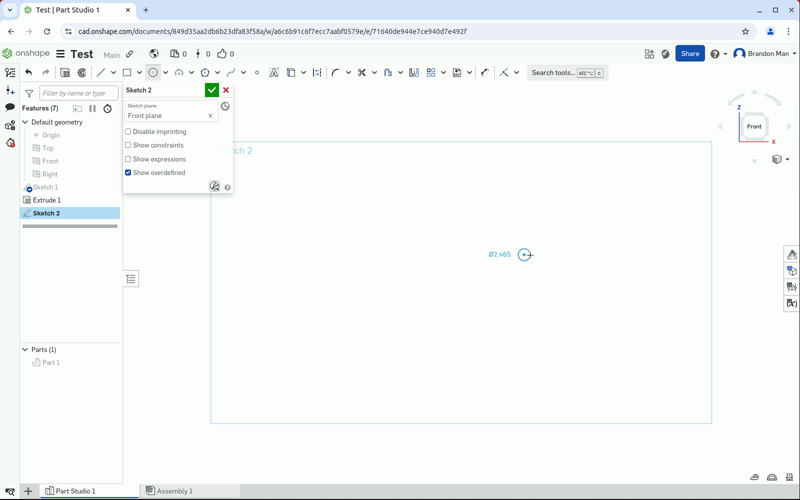
click(530, 254)
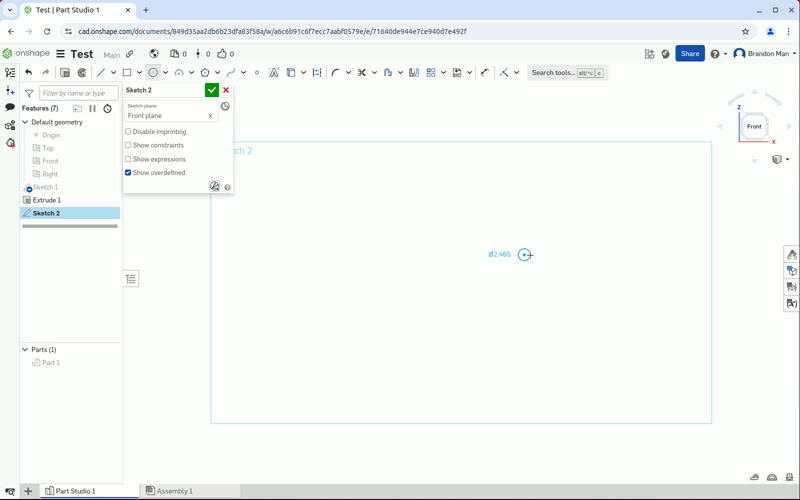
key(esc)
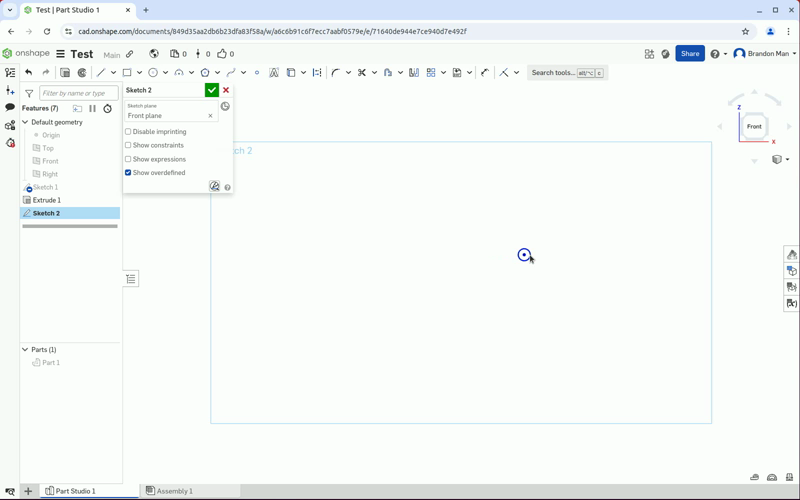
mouse_move(527, 251)
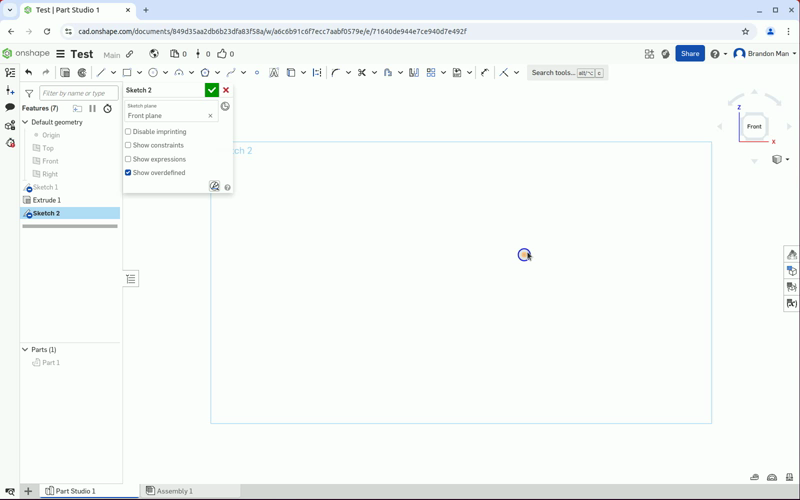
scroll(6)
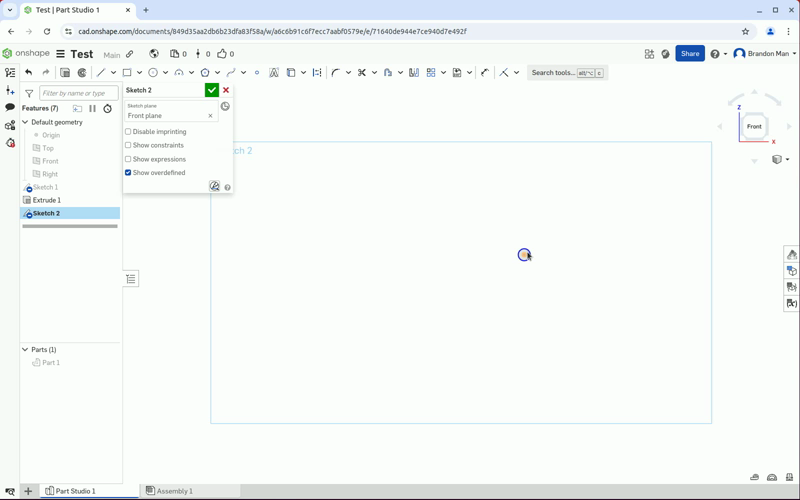
scroll(6)
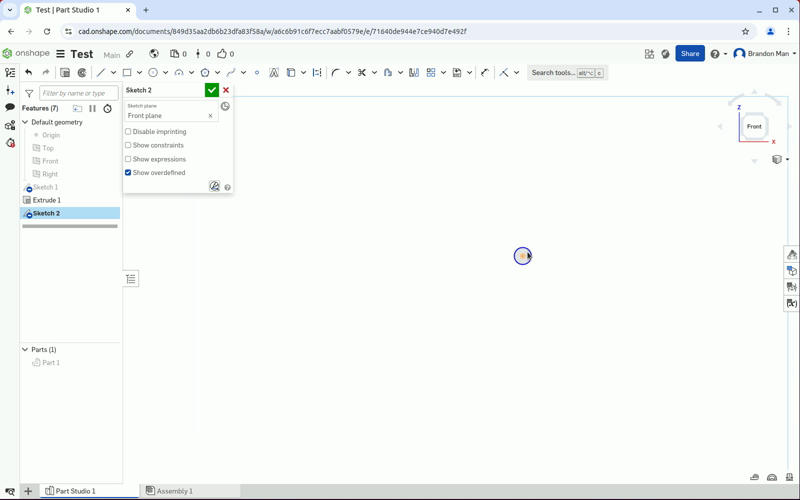
scroll(6)
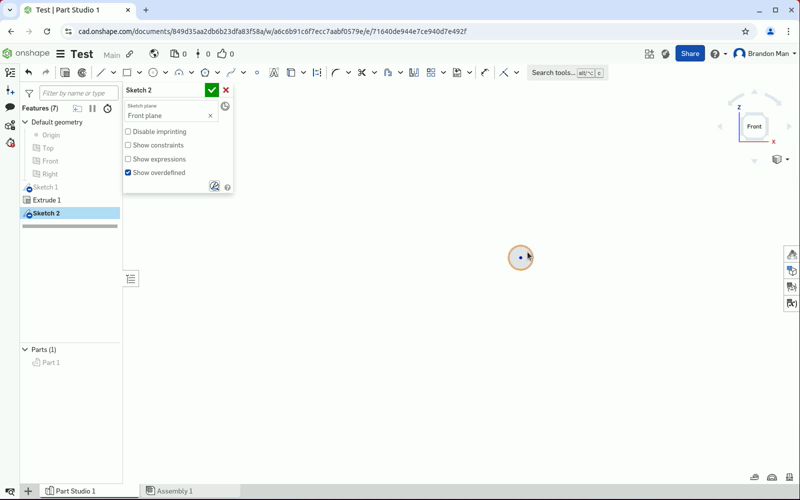
scroll(6)
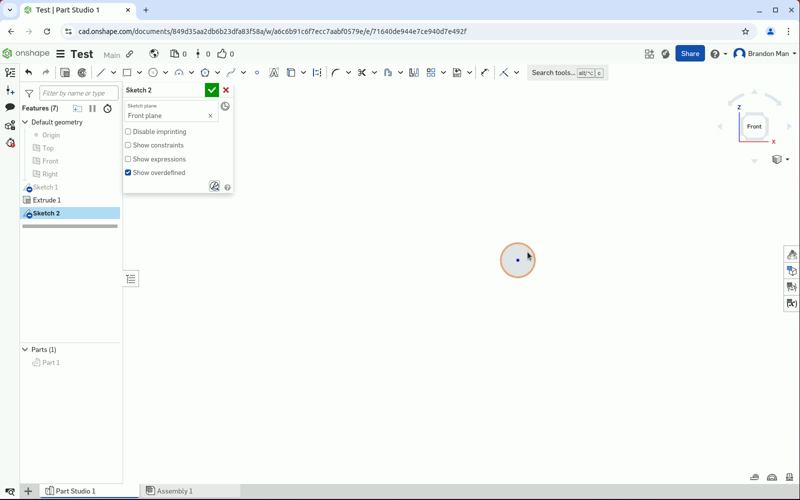
scroll(6)
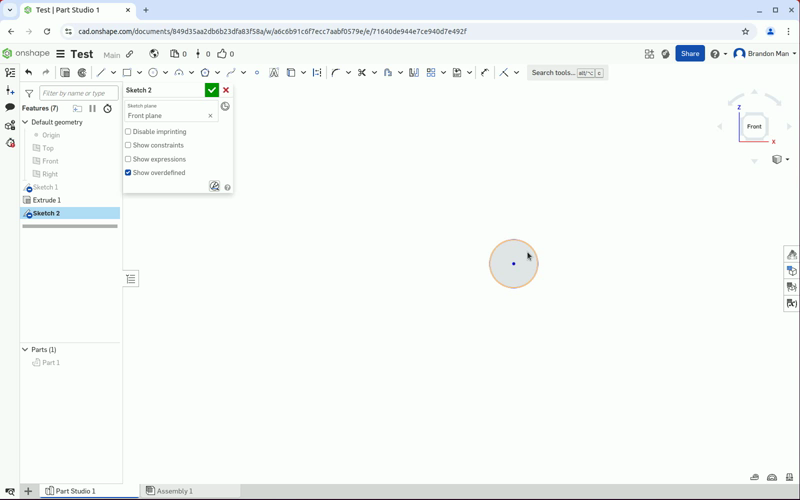
scroll(6)
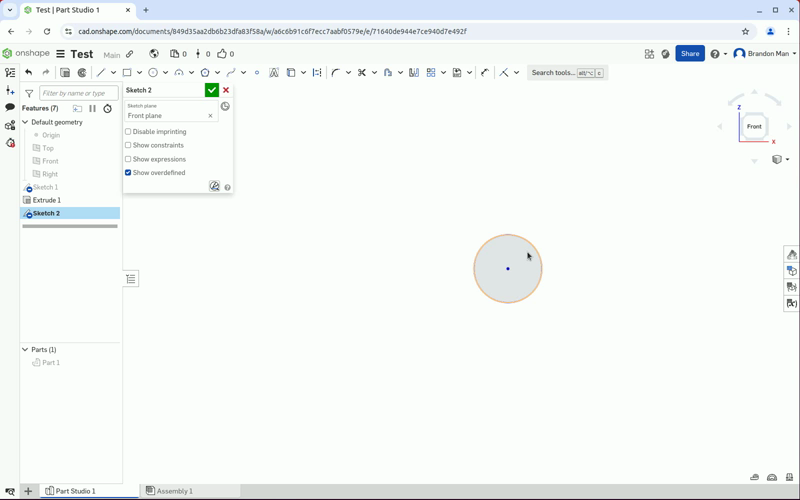
scroll(6)
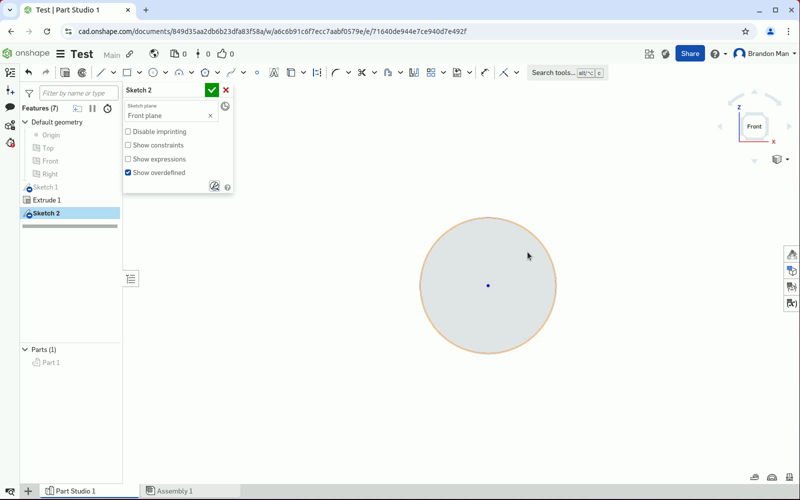
click(527, 251)
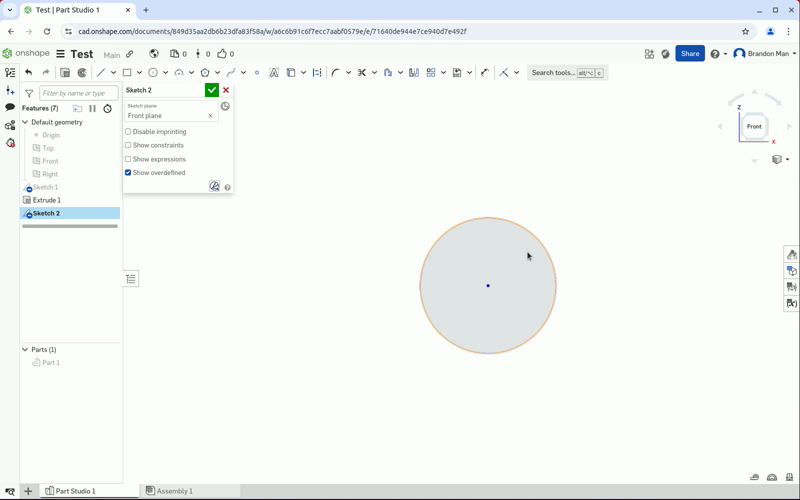
scroll(-6)
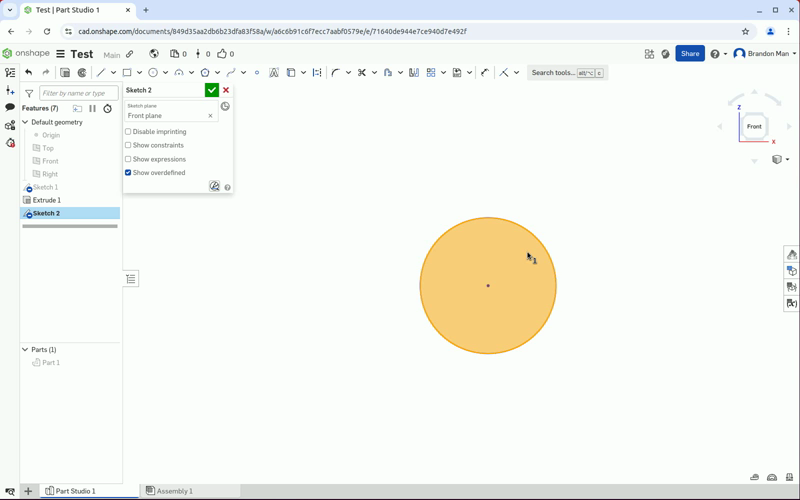
scroll(-6)
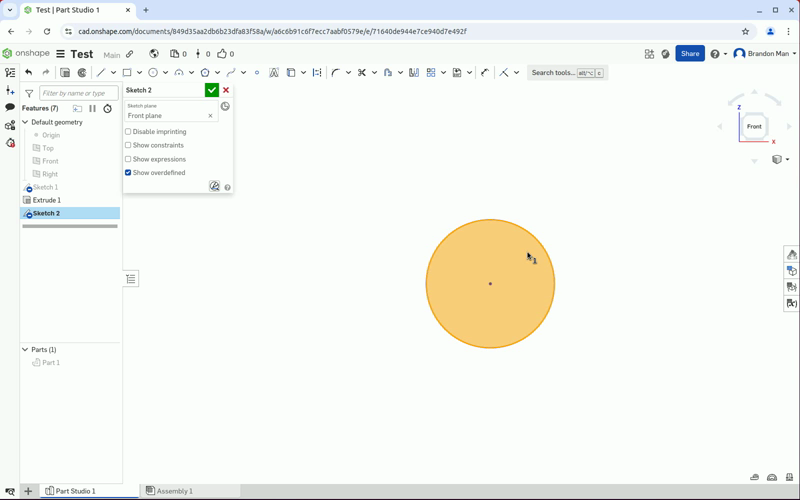
scroll(-6)
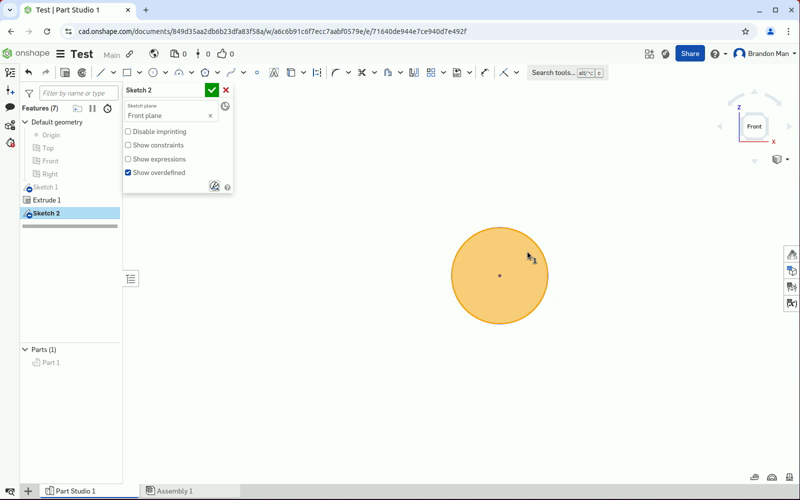
scroll(-6)
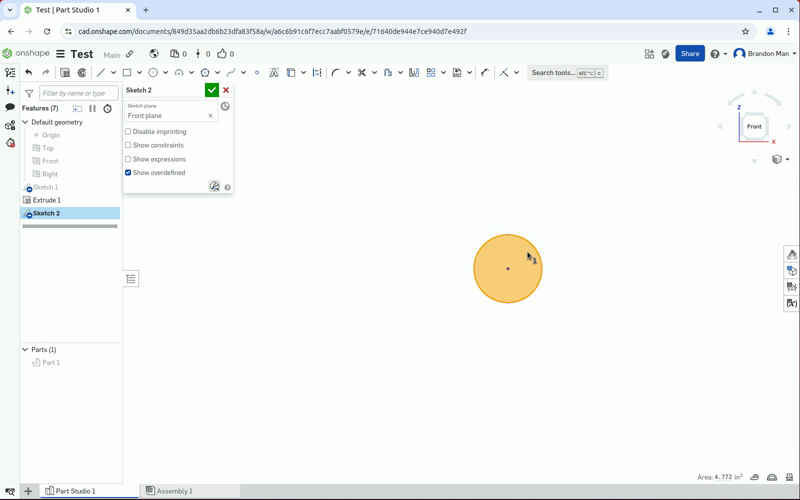
scroll(-6)
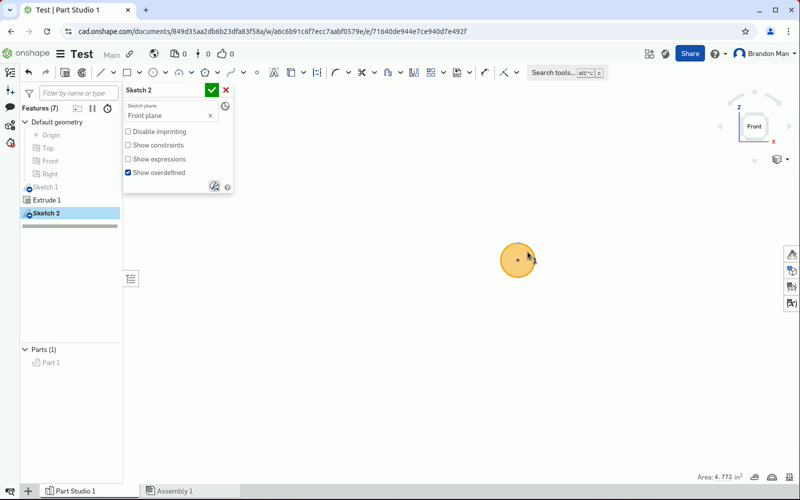
scroll(-6)
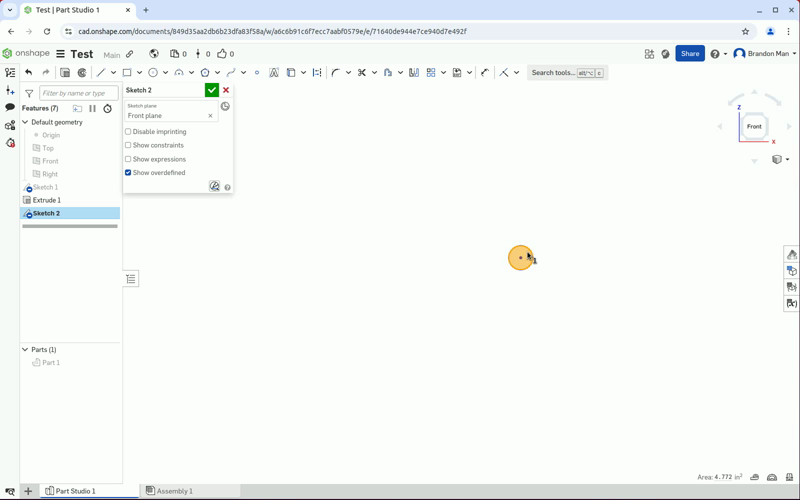
scroll(-6)
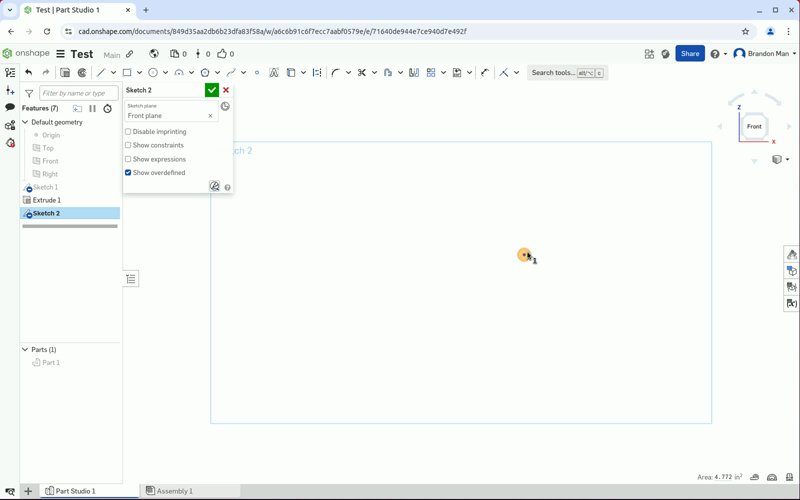
mouse_move(73, 352)
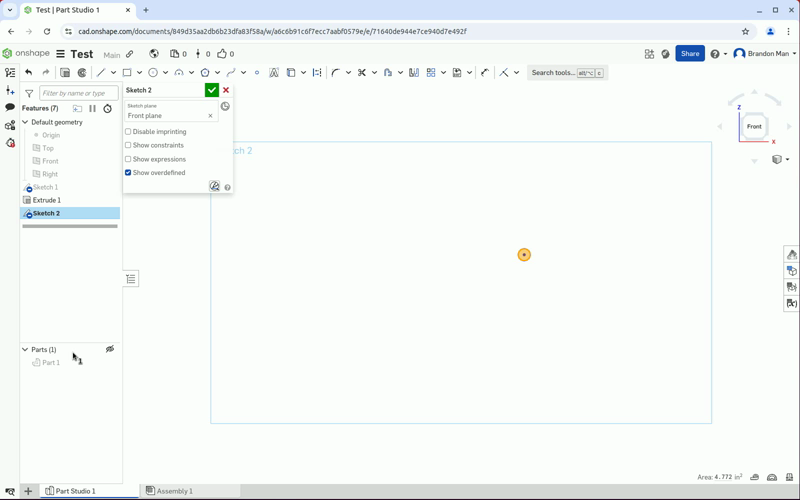
key(shift+y)
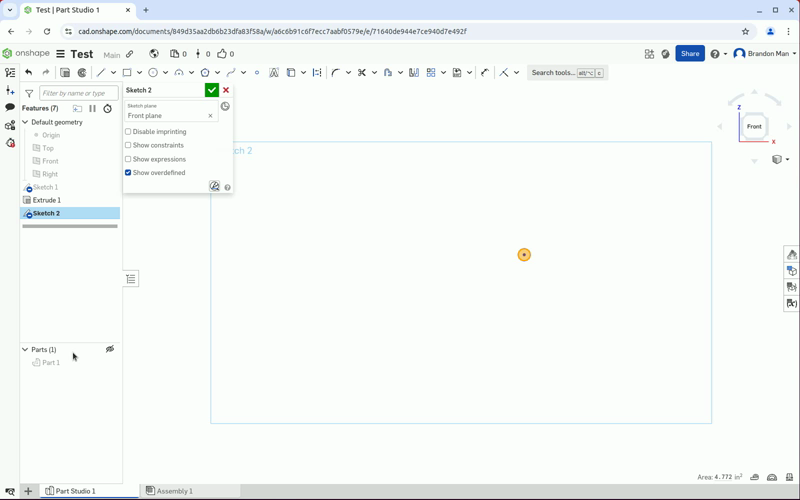
key(shift+e)
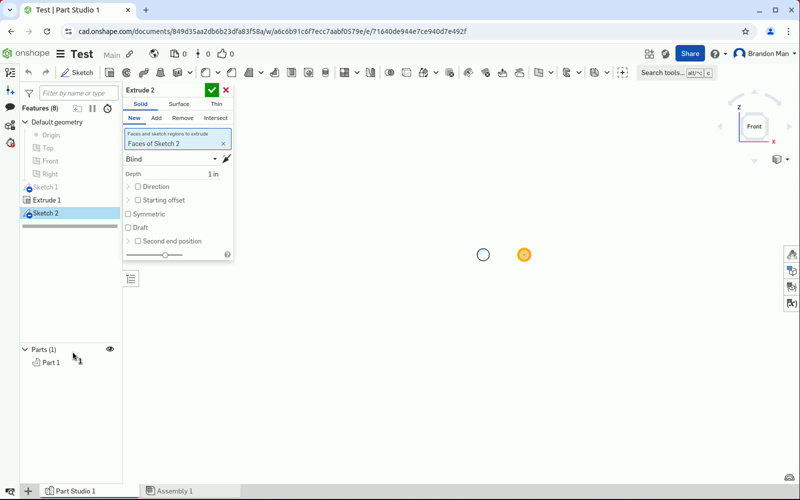
mouse_move(143, 106)
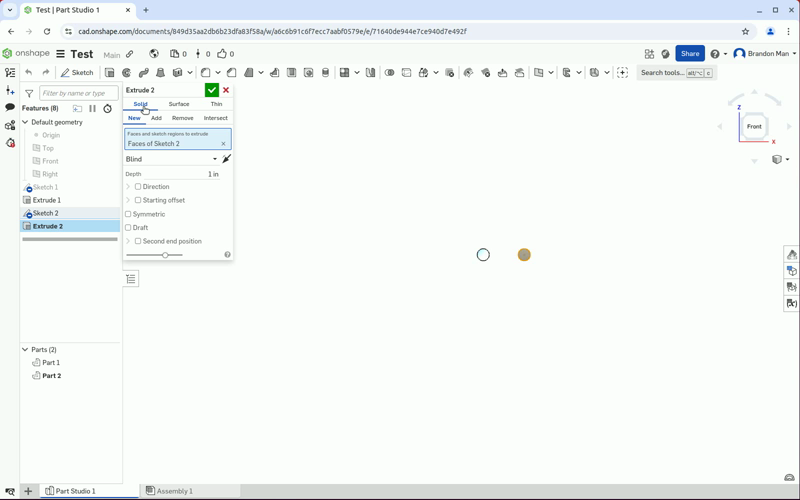
click(143, 106)
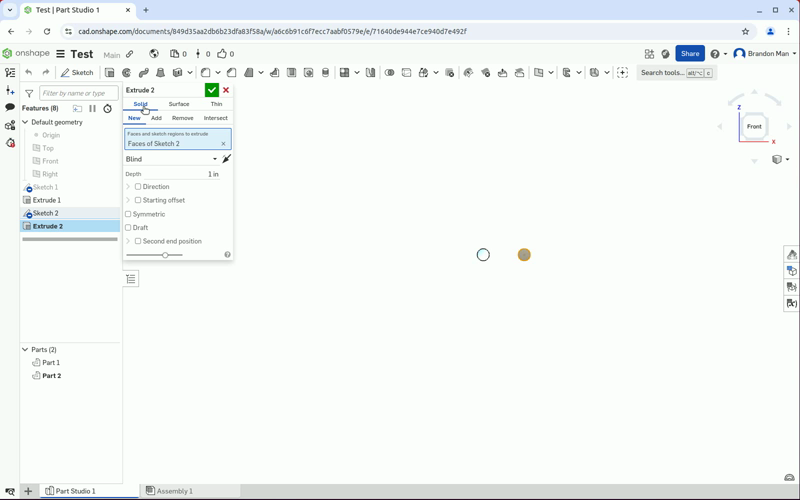
mouse_move(137, 120)
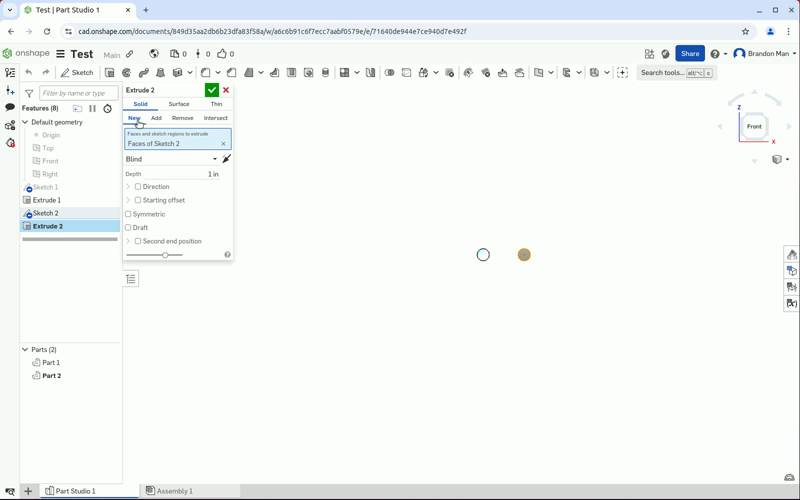
click(137, 120)
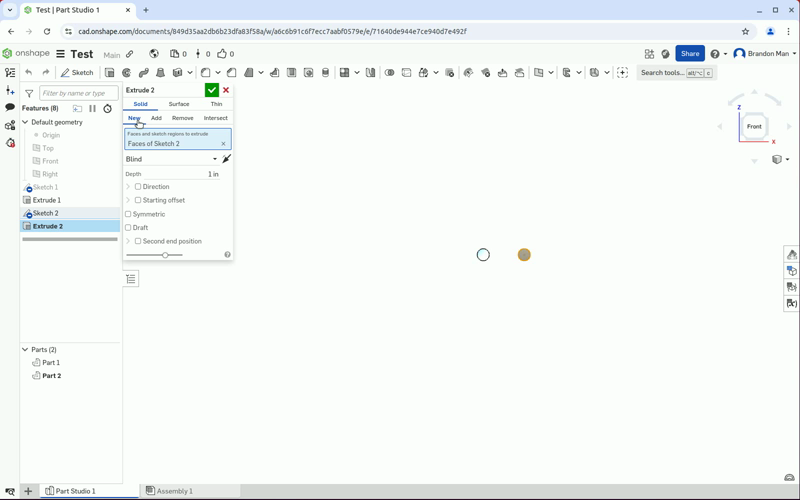
key(tab, 4)
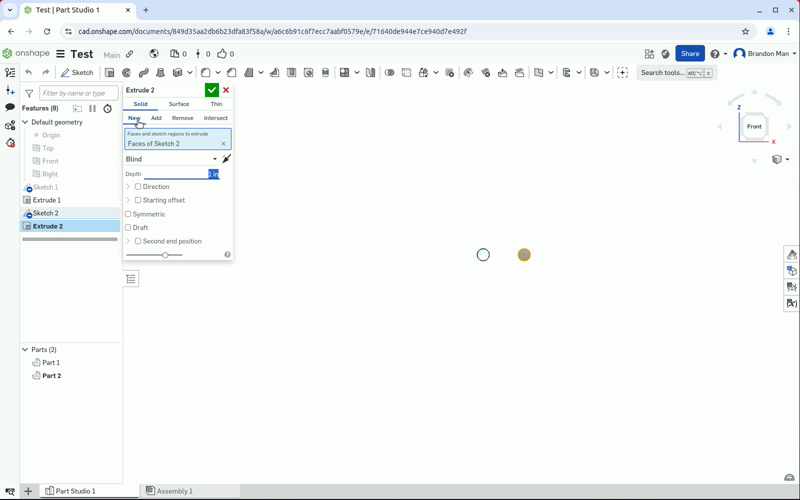
text(23.108)
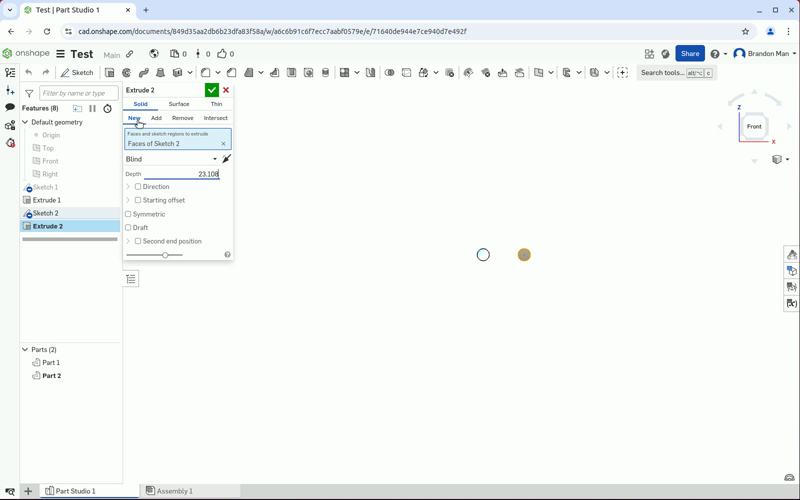
key(enter)
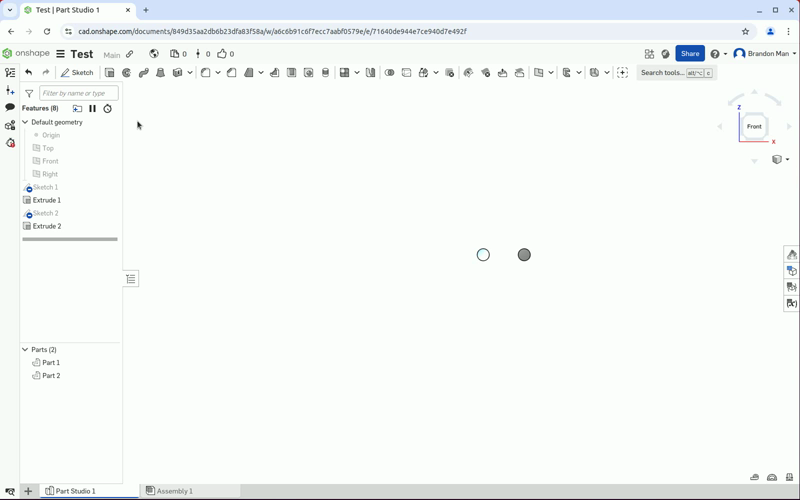
key(shift+h)
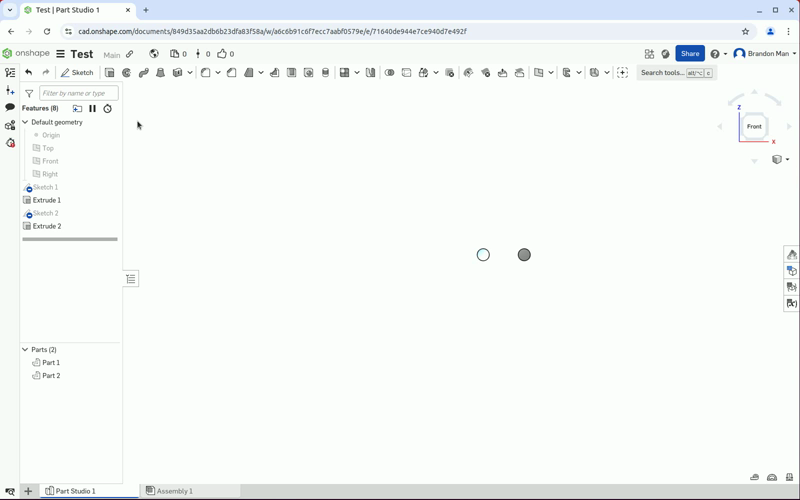
key(shift+h)
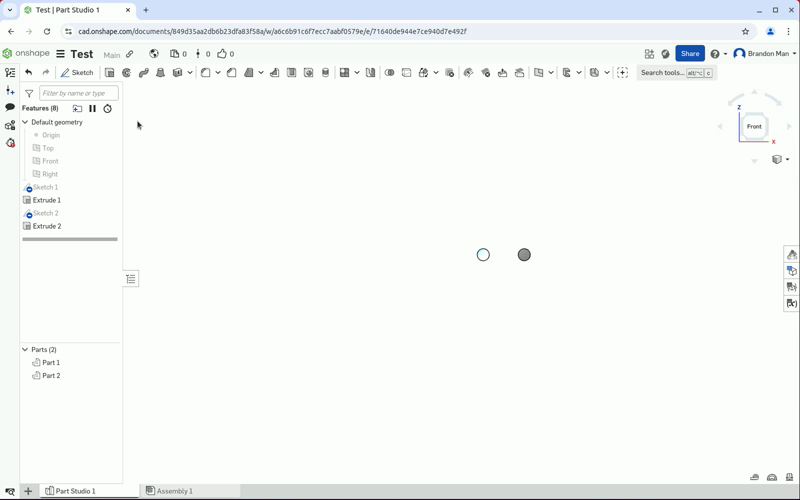
mouse_move(73, 189)
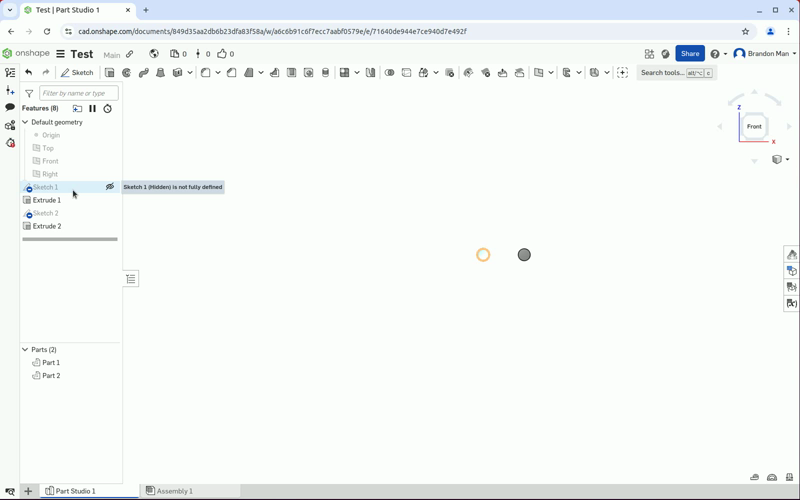
click(73, 189)
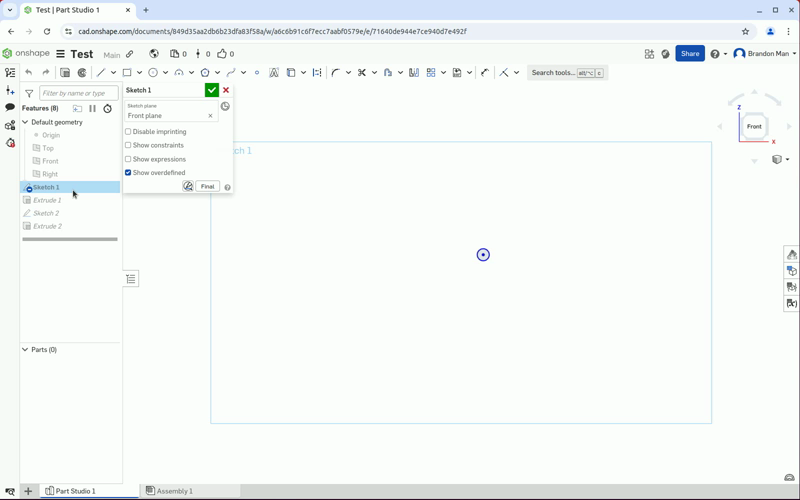
mouse_move(229, 92)
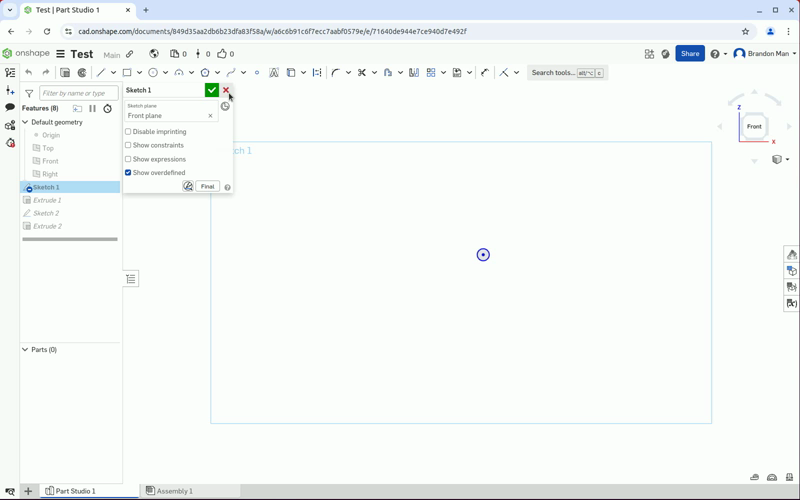
click(229, 92)
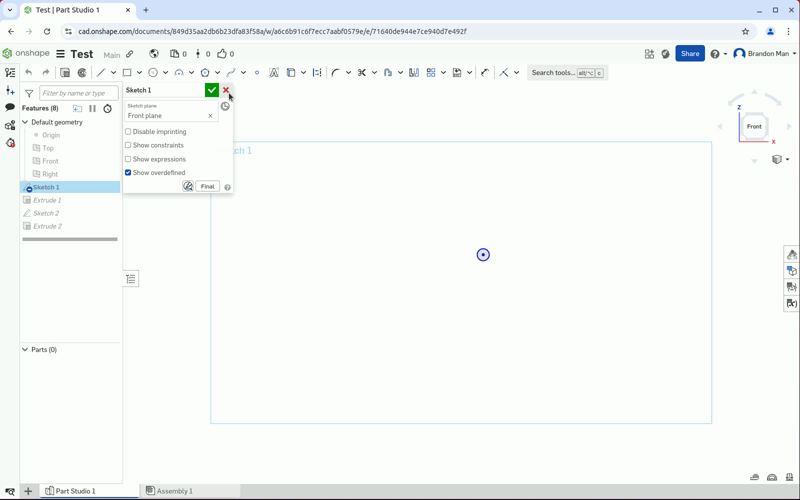
key(shift+s)
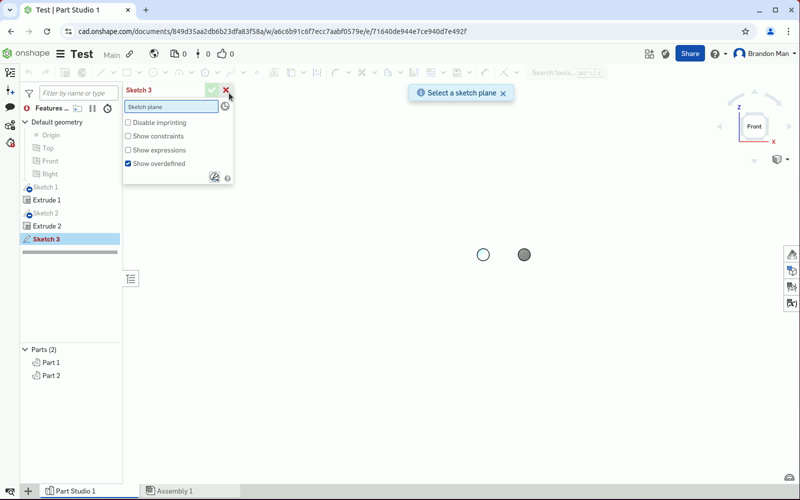
mouse_move(73, 163)
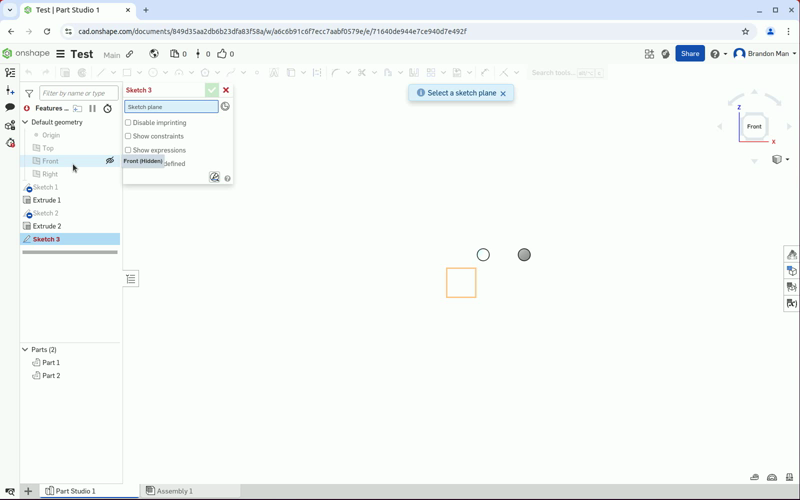
click(73, 163)
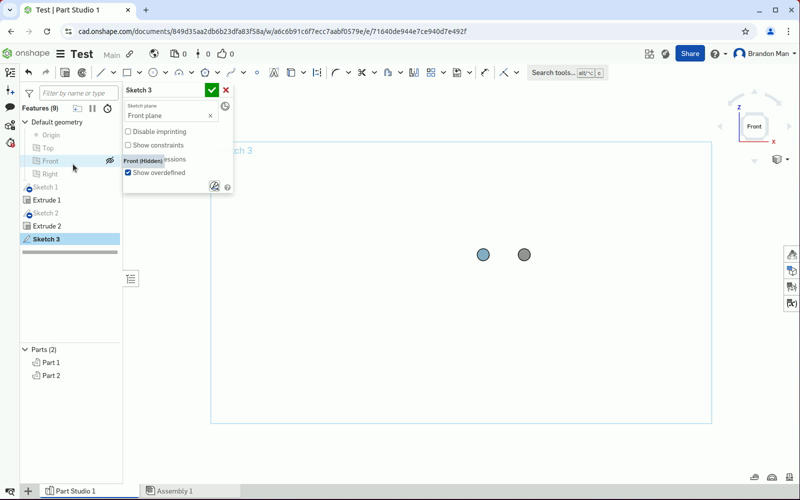
mouse_move(73, 352)
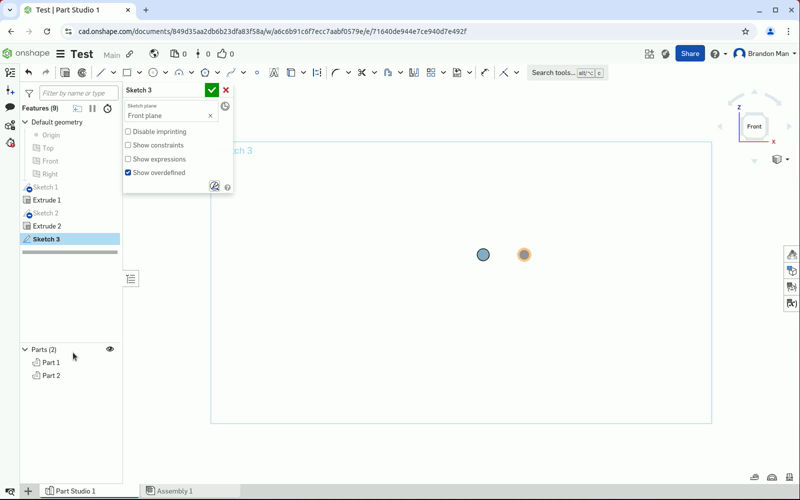
key(y)
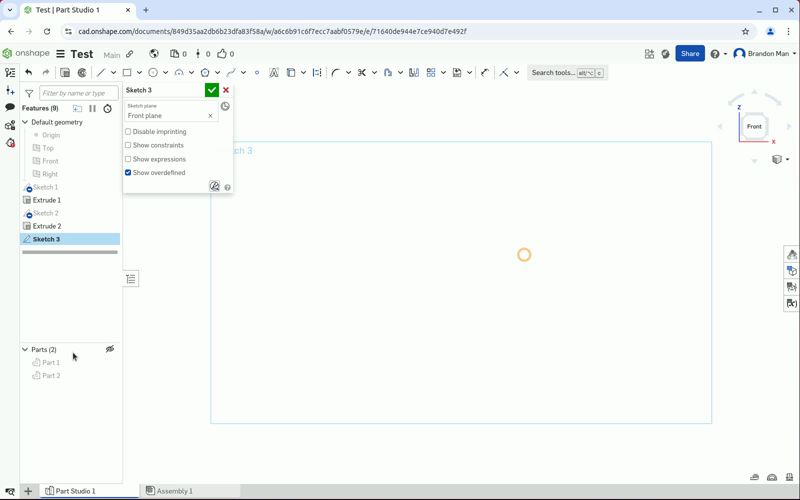
key(l)
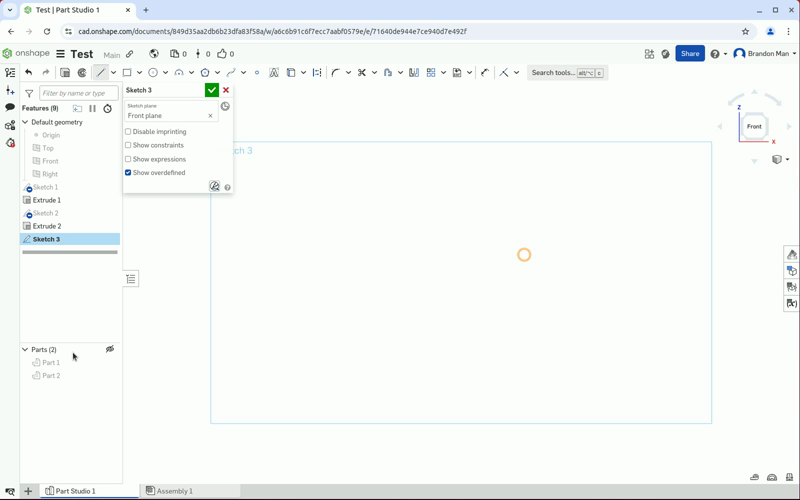
key_down(shift)
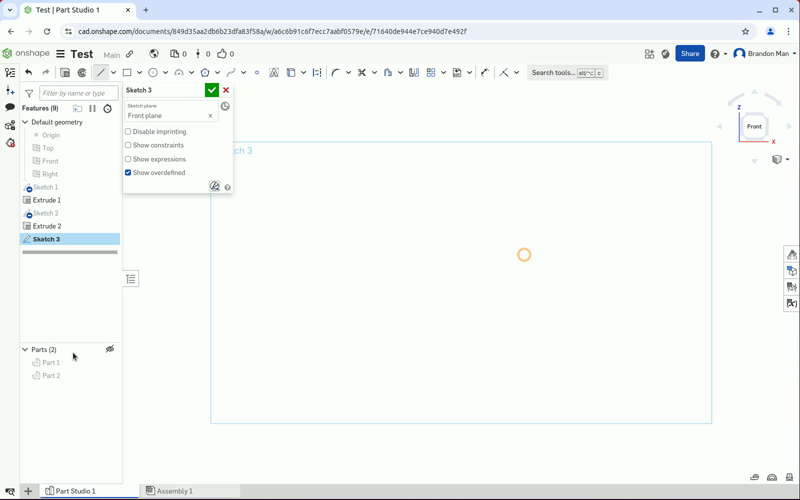
mouse_move(460, 282)
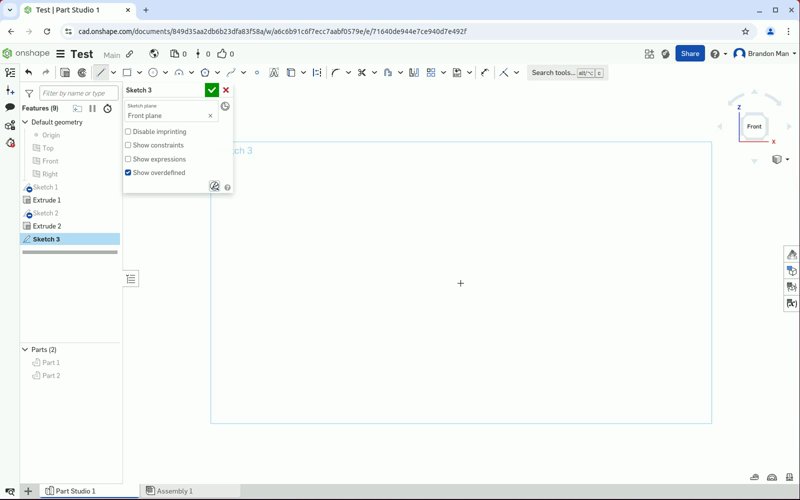
click(460, 282)
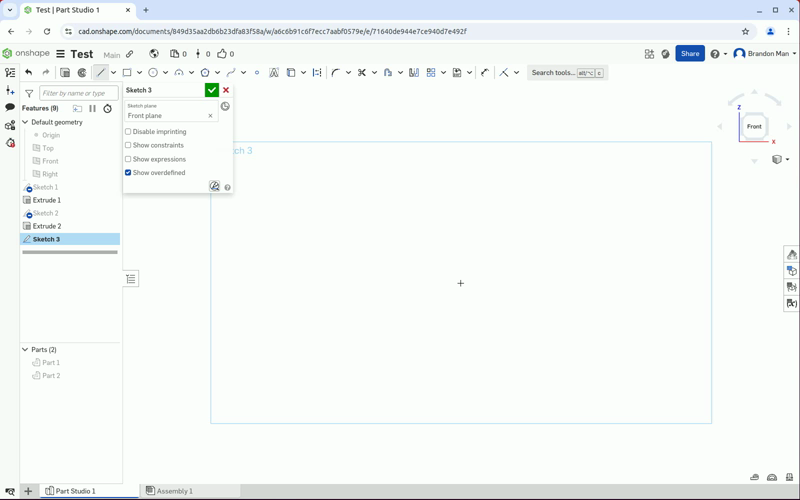
key_up(shift)
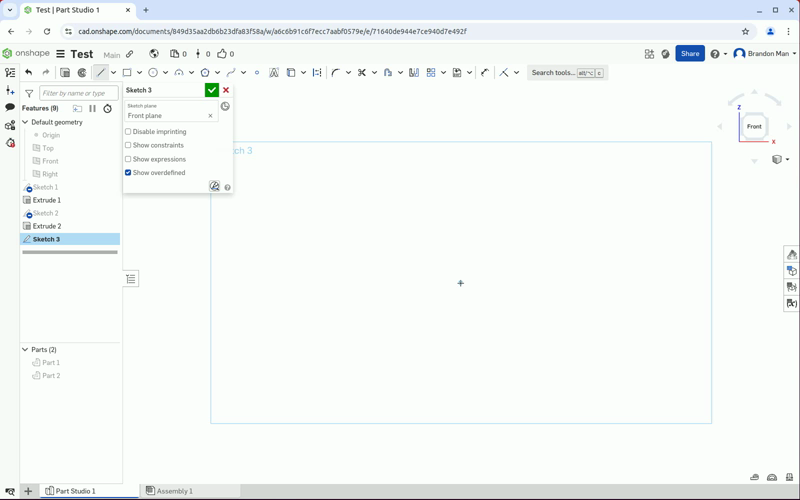
key_down(shift)
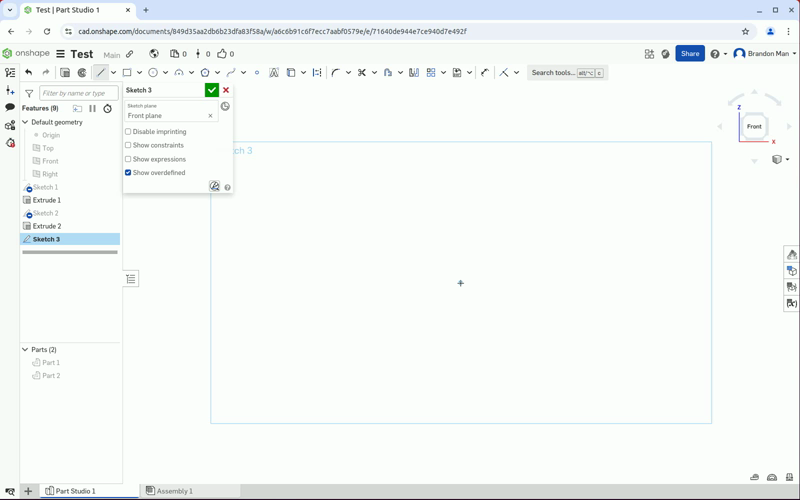
mouse_move(545, 282)
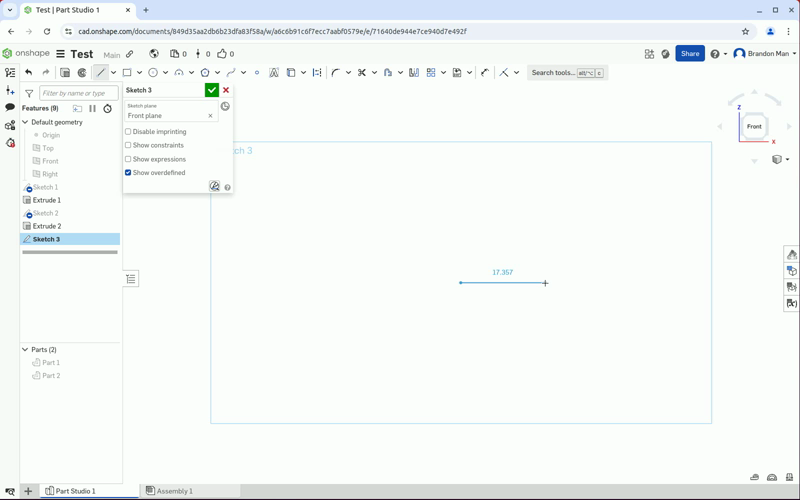
click(545, 282)
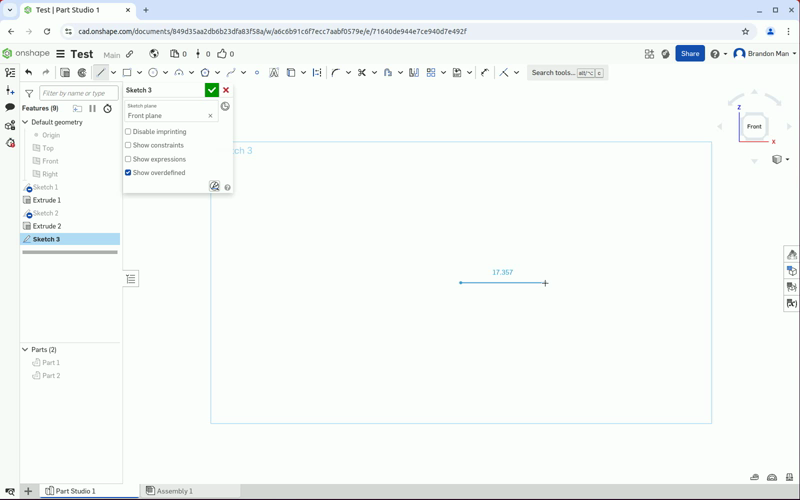
key_up(shift)
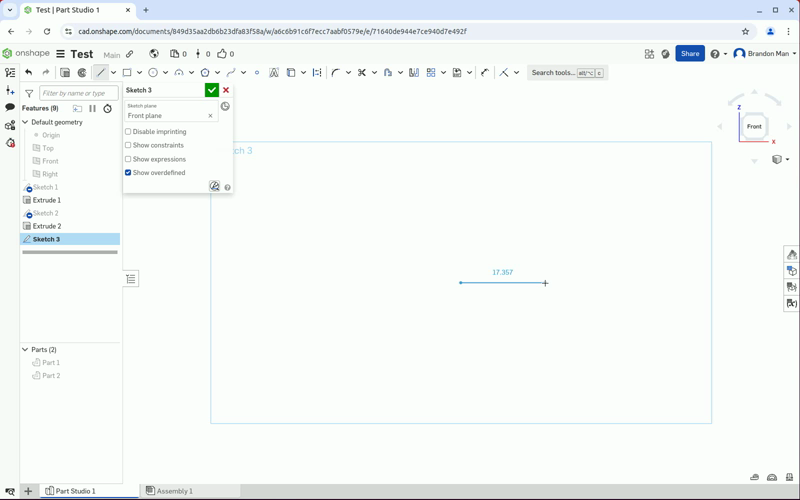
key_down(shift)
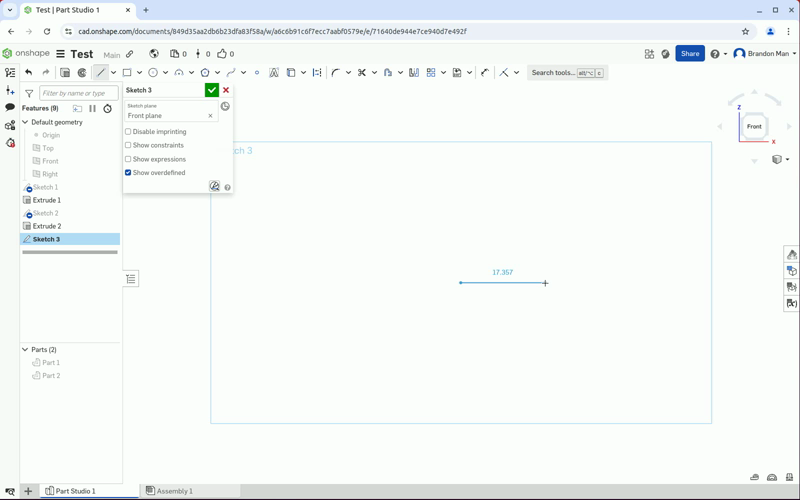
mouse_move(575, 282)
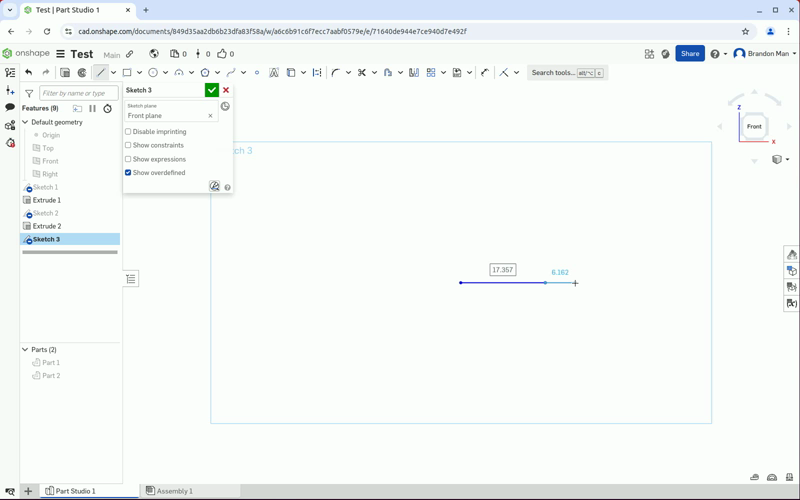
mouse_move(545, 226)
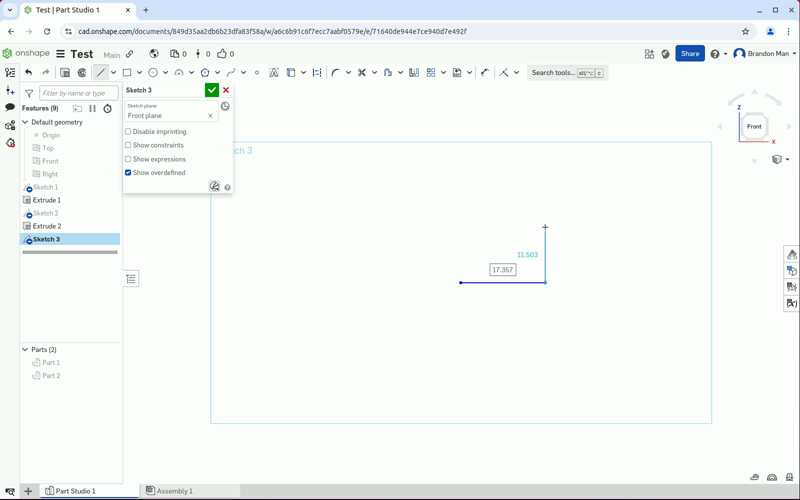
click(545, 226)
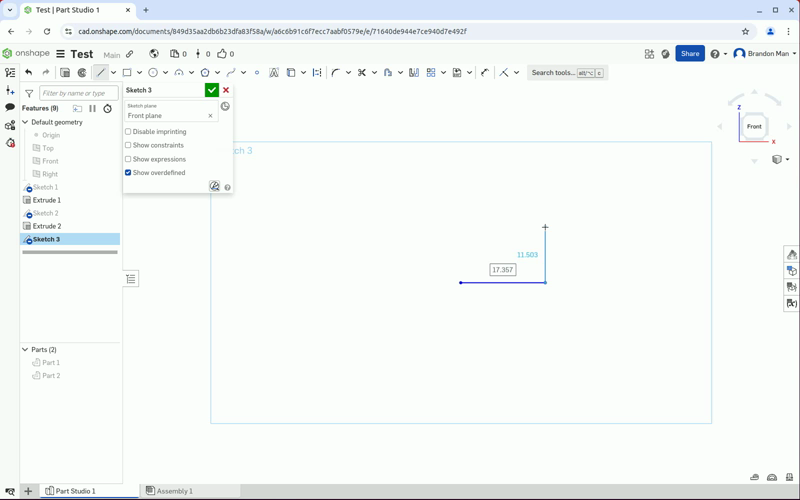
key_up(shift)
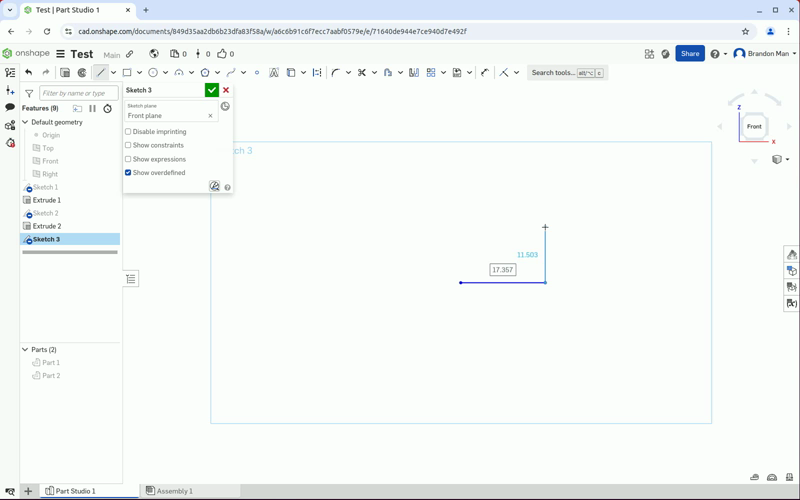
key_down(shift)
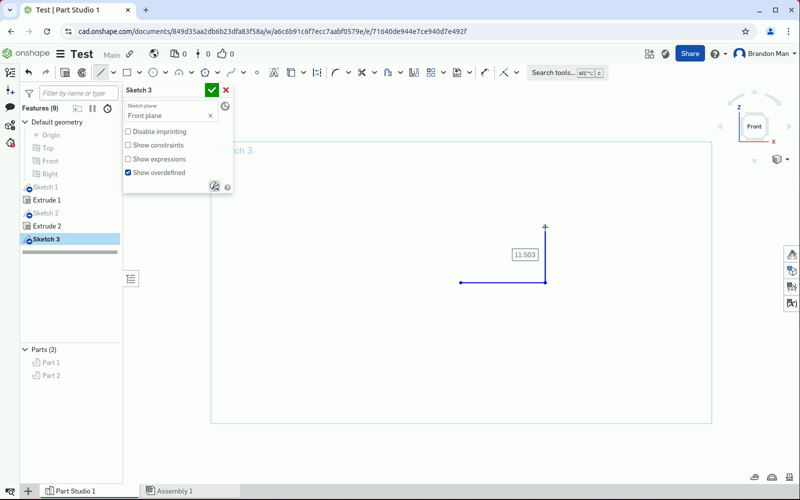
mouse_move(460, 226)
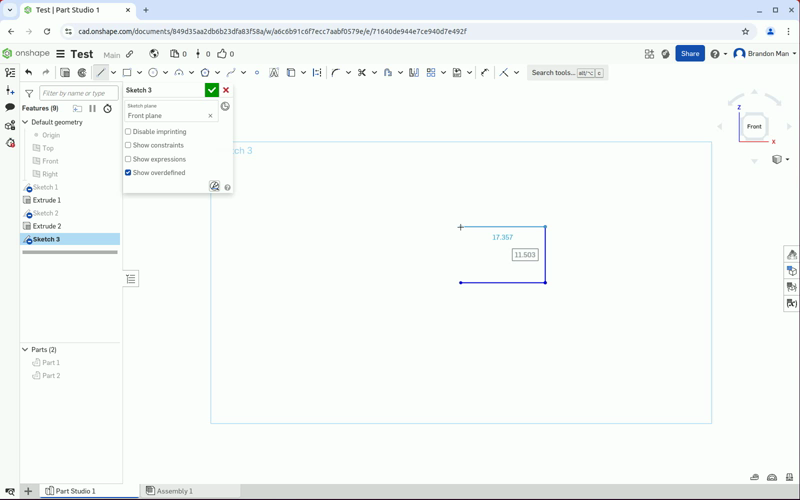
click(460, 226)
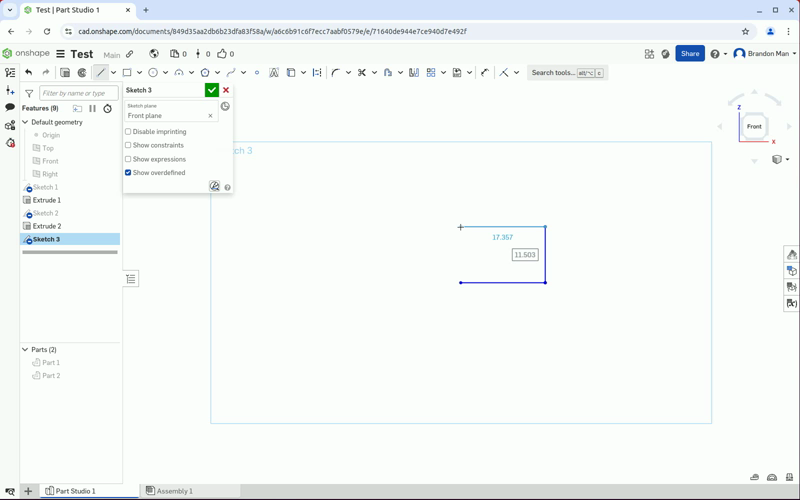
key_up(shift)
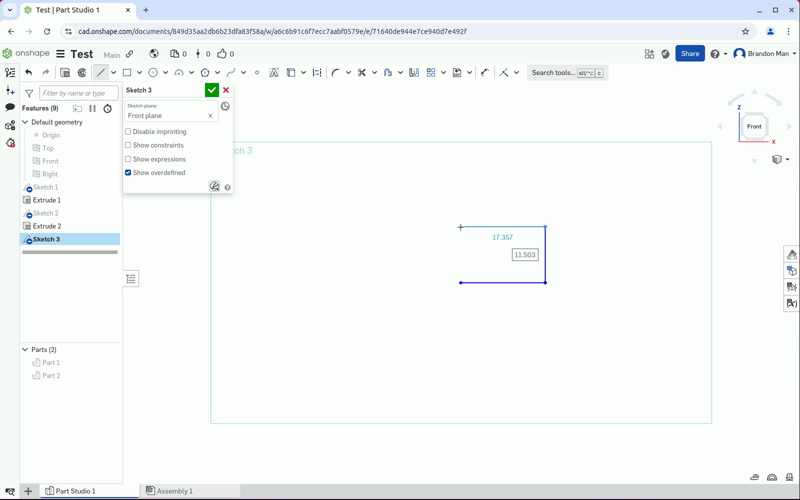
mouse_move(490, 226)
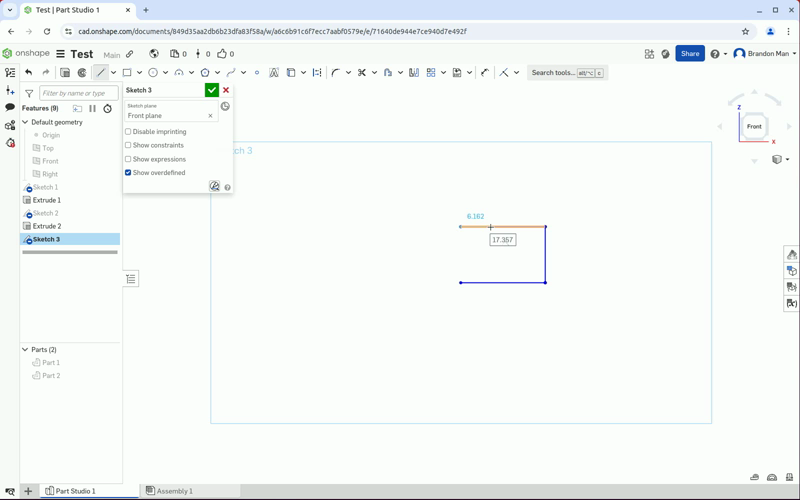
key_down(shift)
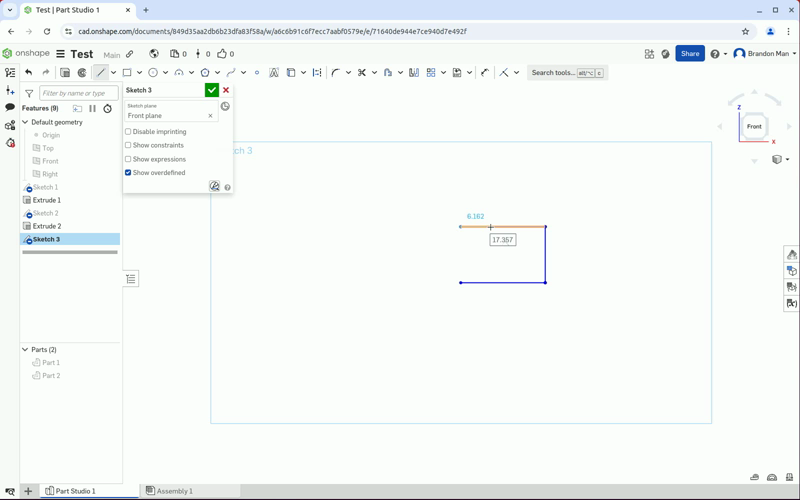
mouse_move(460, 282)
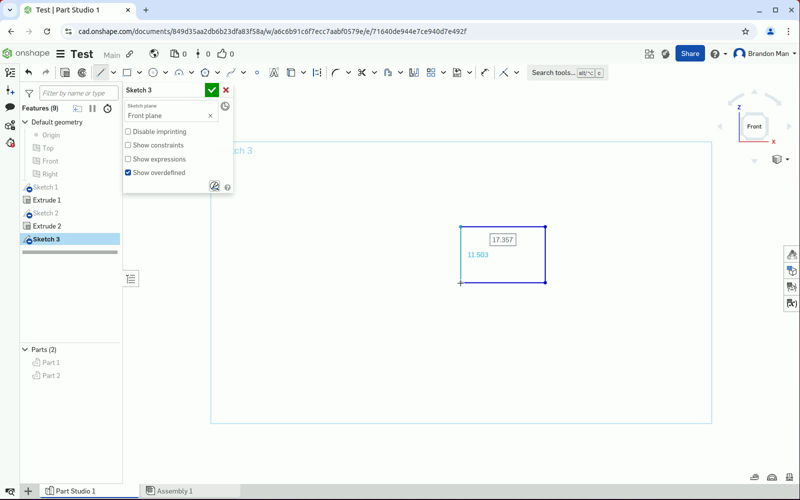
key_up(shift)
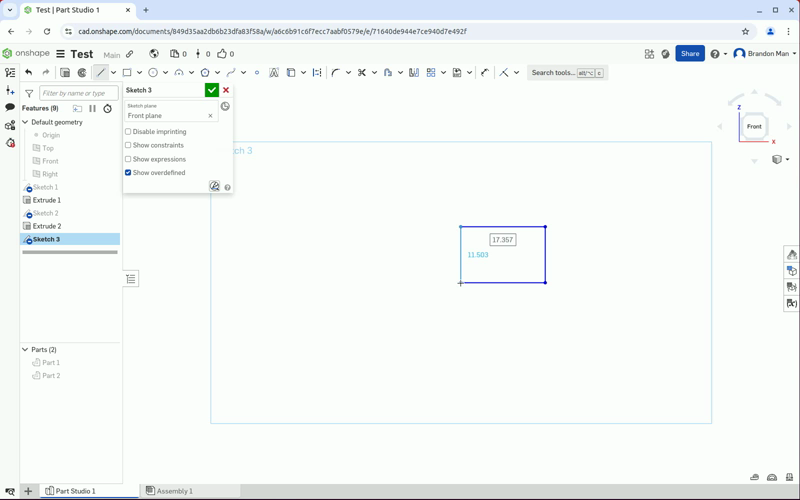
click(460, 282)
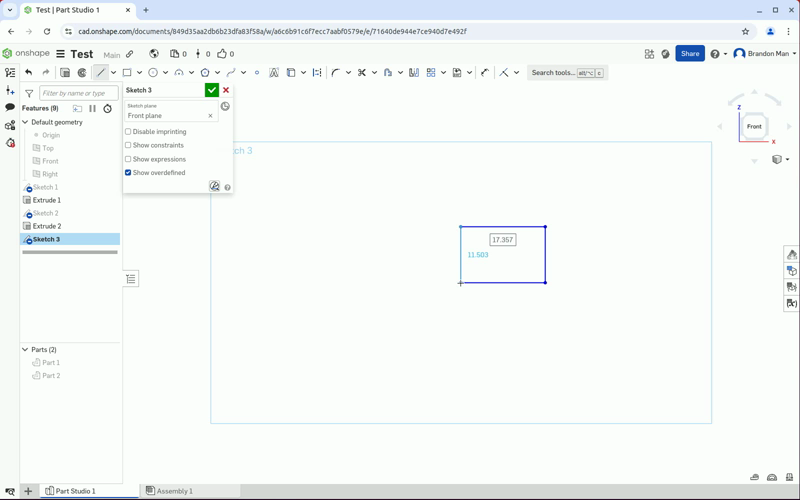
key(esc)
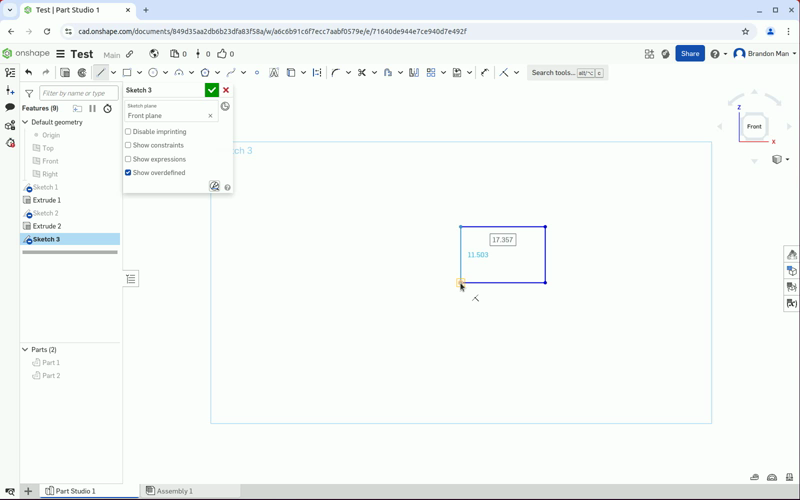
key(c)
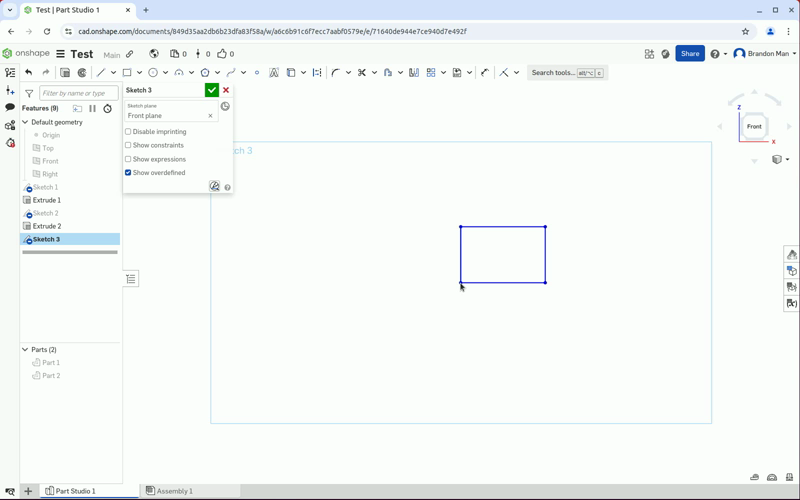
key_down(shift)
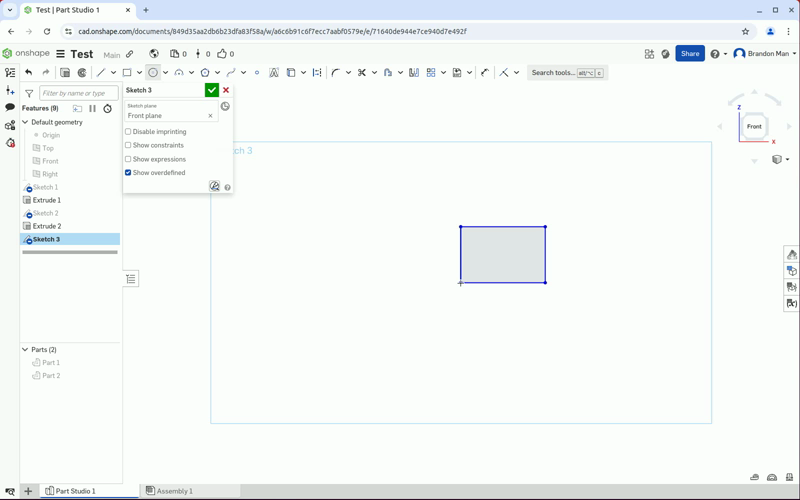
mouse_move(483, 254)
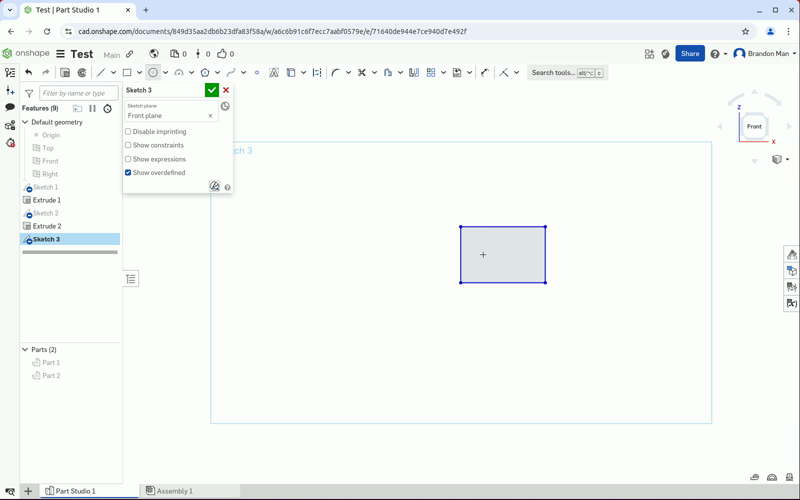
click(483, 254)
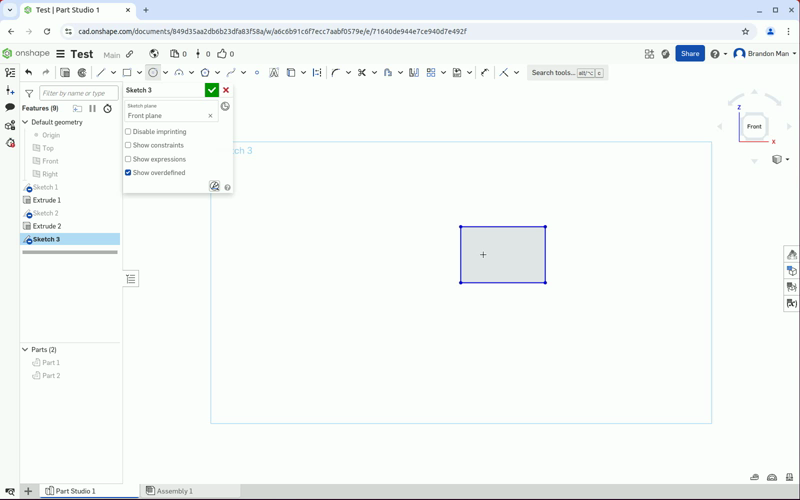
key_up(shift)
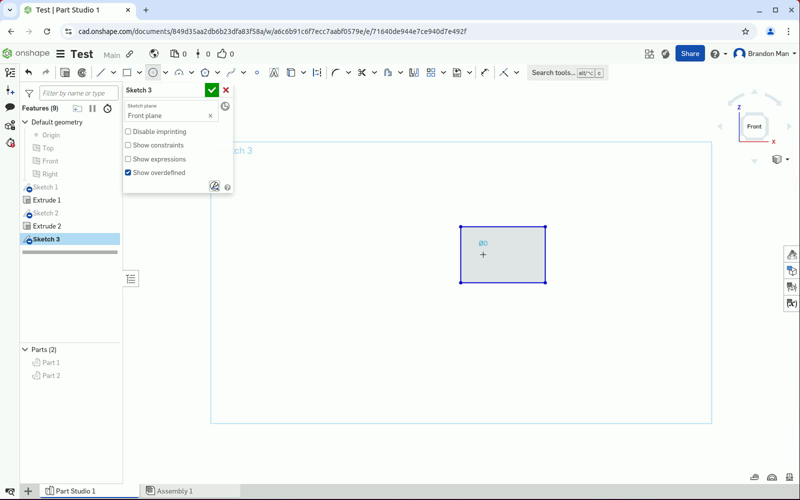
mouse_move(488, 254)
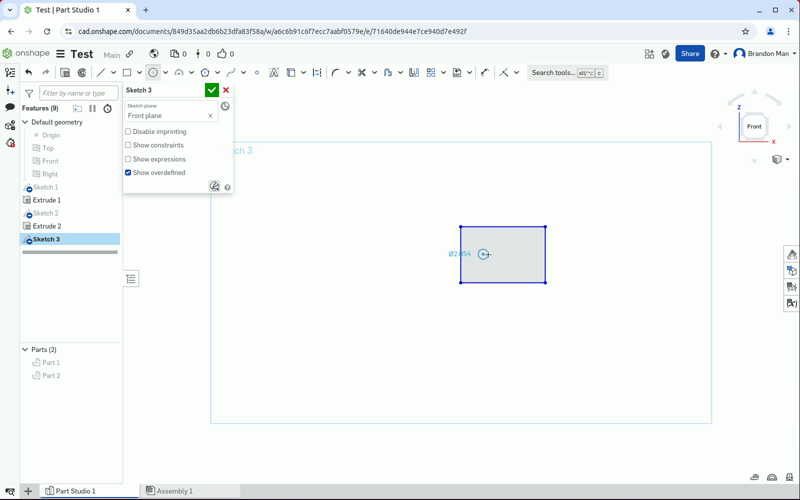
click(488, 254)
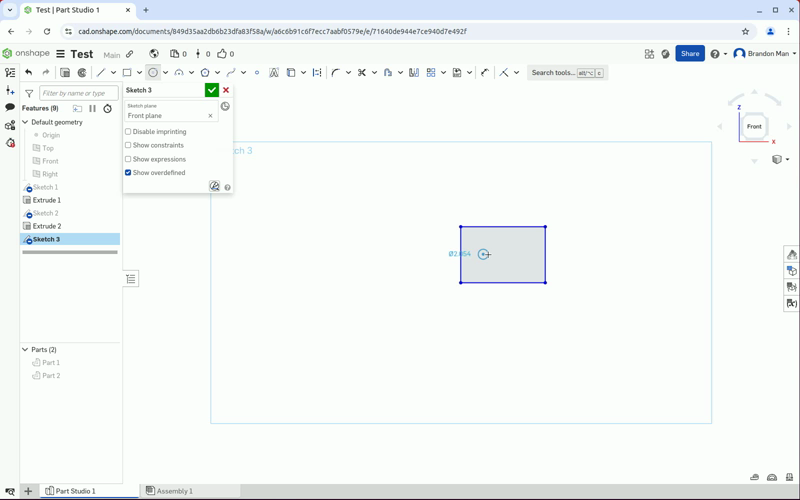
key(esc)
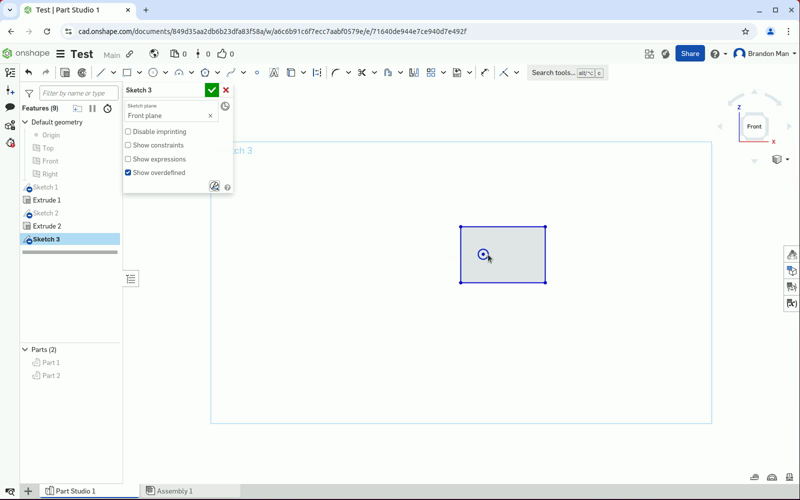
key(c)
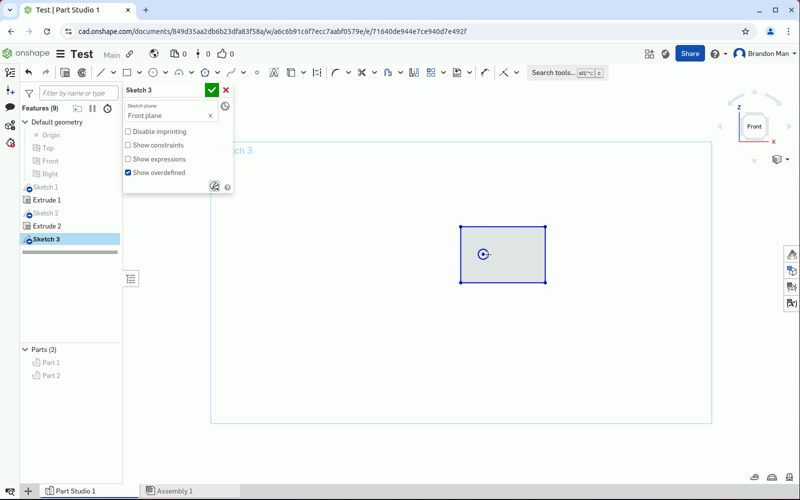
key_down(shift)
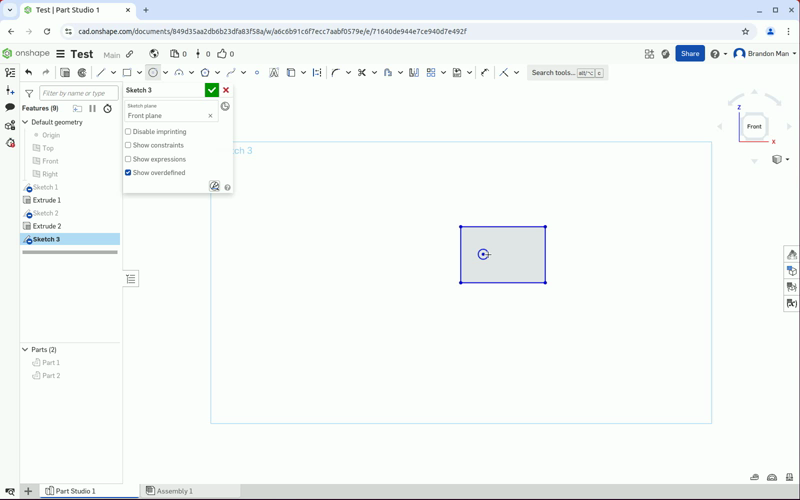
mouse_move(523, 254)
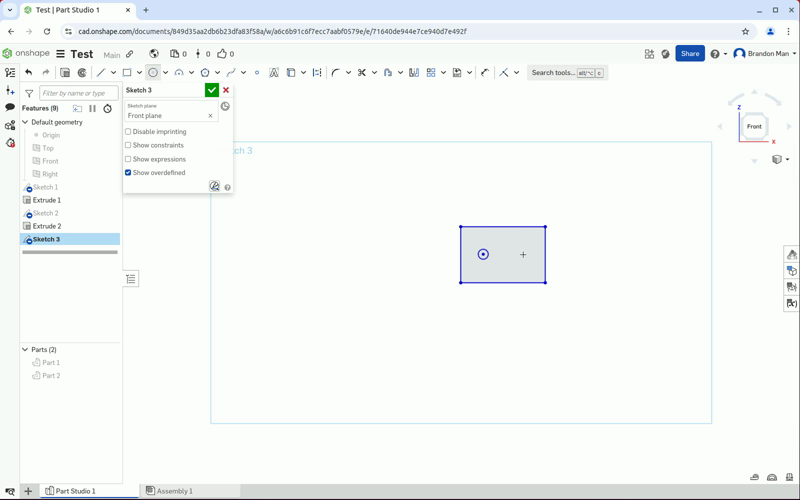
click(523, 254)
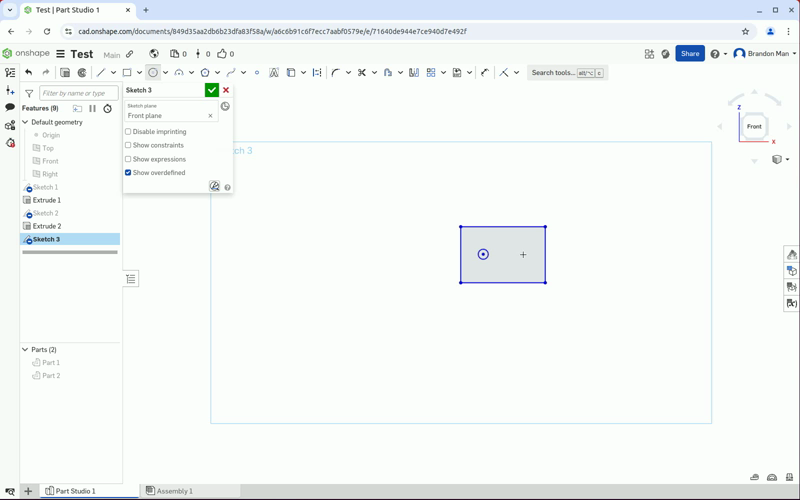
key_up(shift)
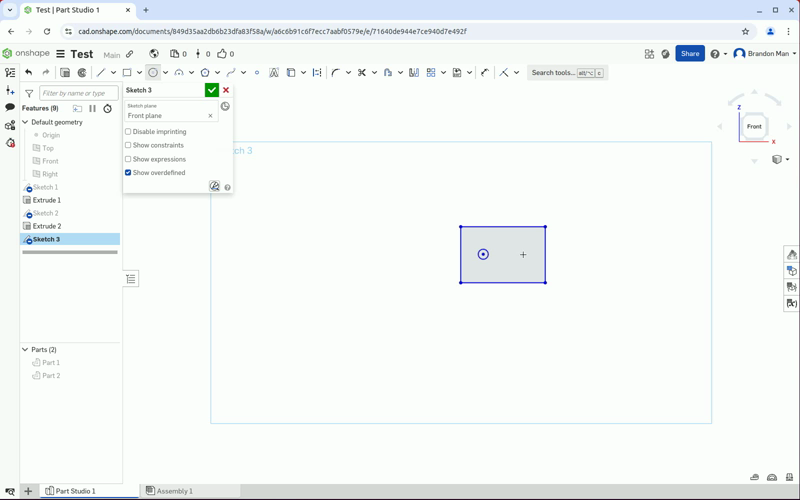
mouse_move(528, 254)
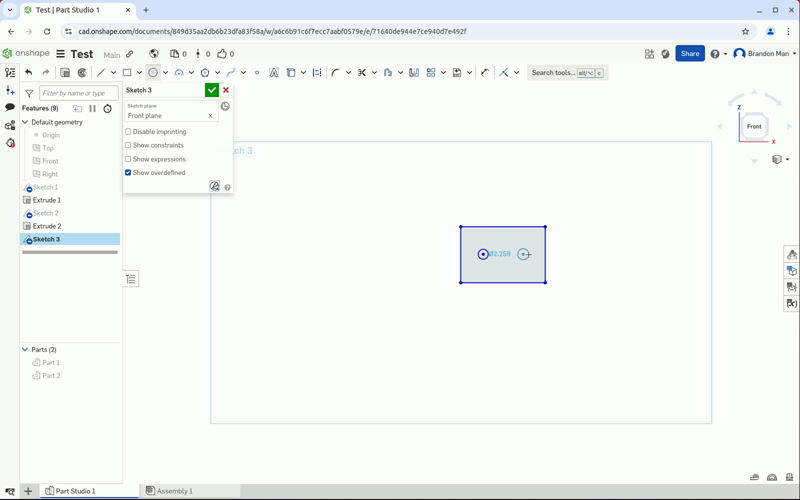
click(528, 254)
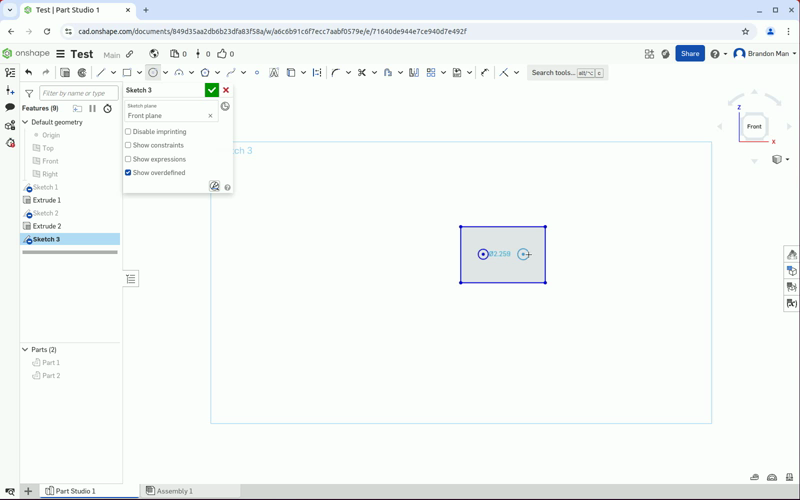
key(esc)
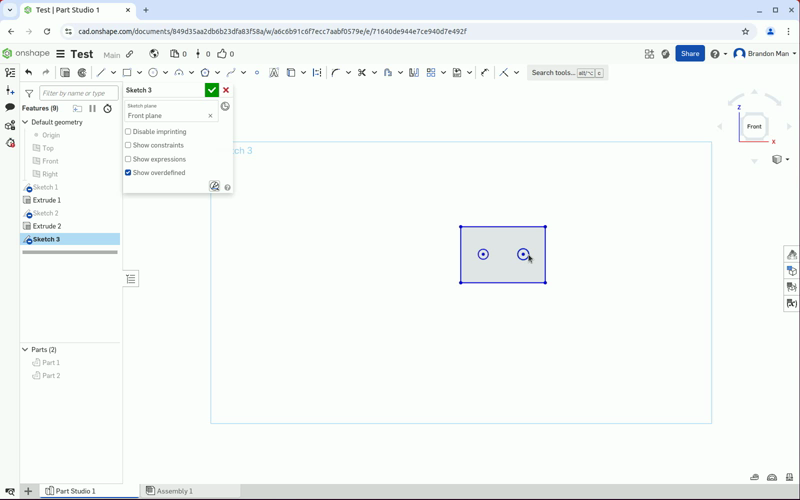
mouse_move(505, 259)
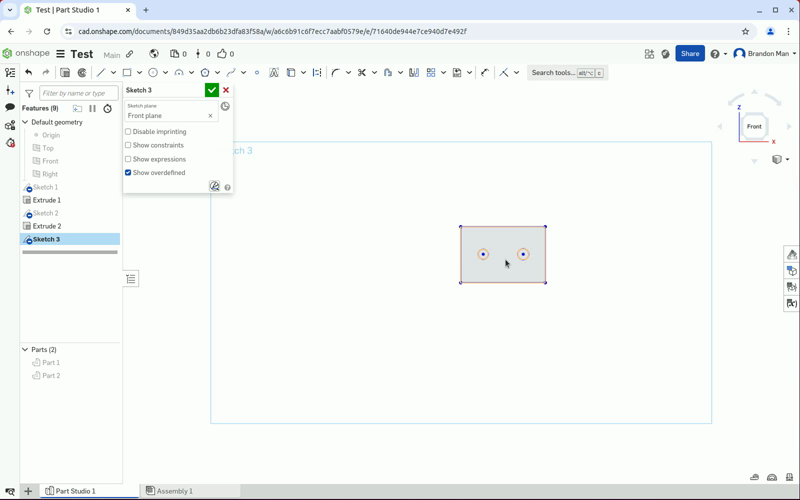
click(505, 259)
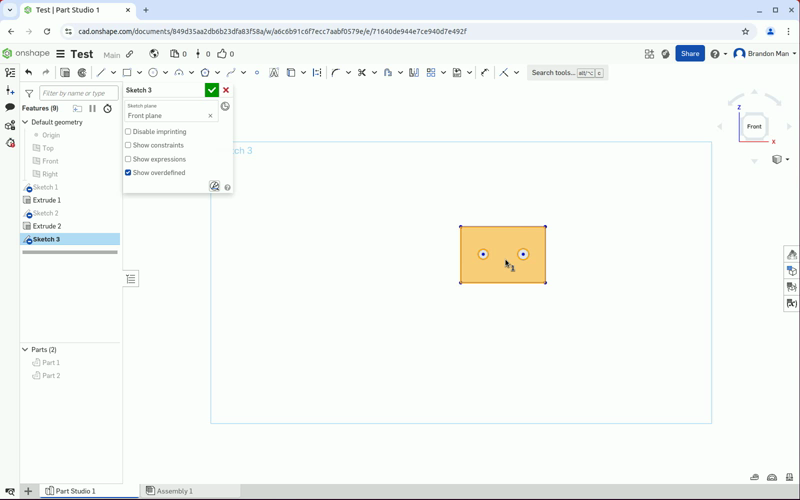
mouse_move(73, 352)
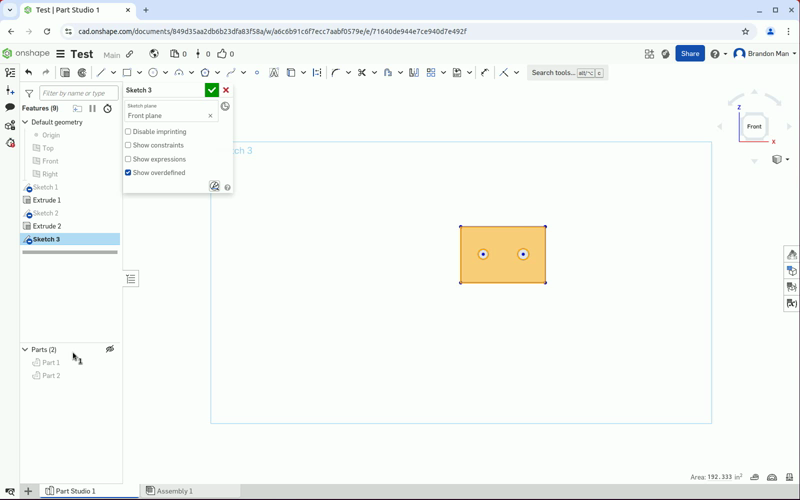
key(shift+y)
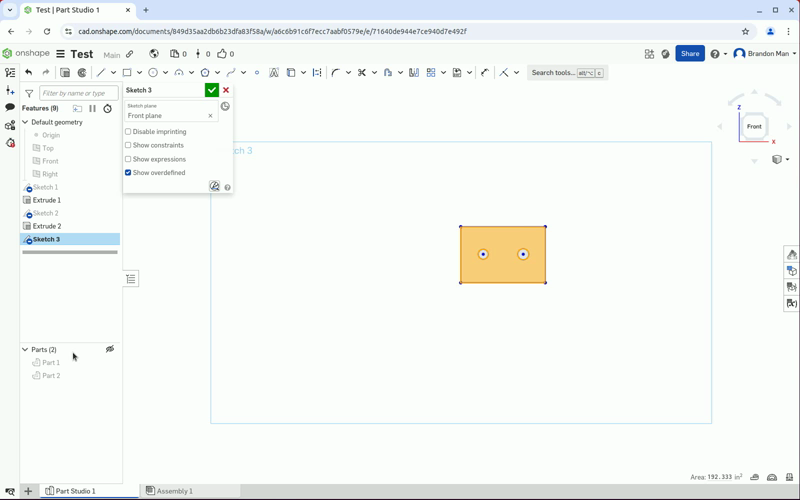
key(shift+e)
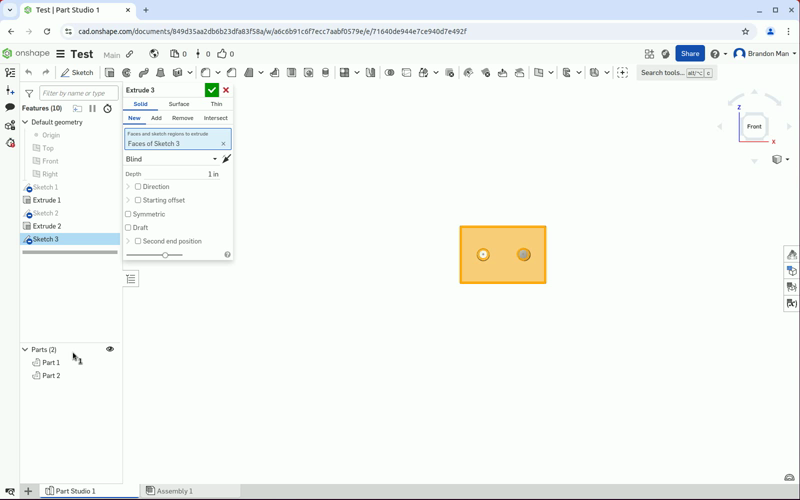
mouse_move(143, 106)
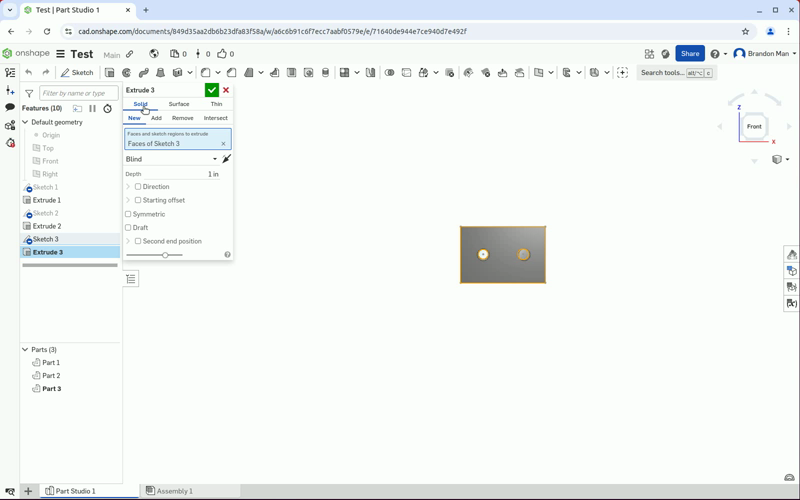
click(143, 106)
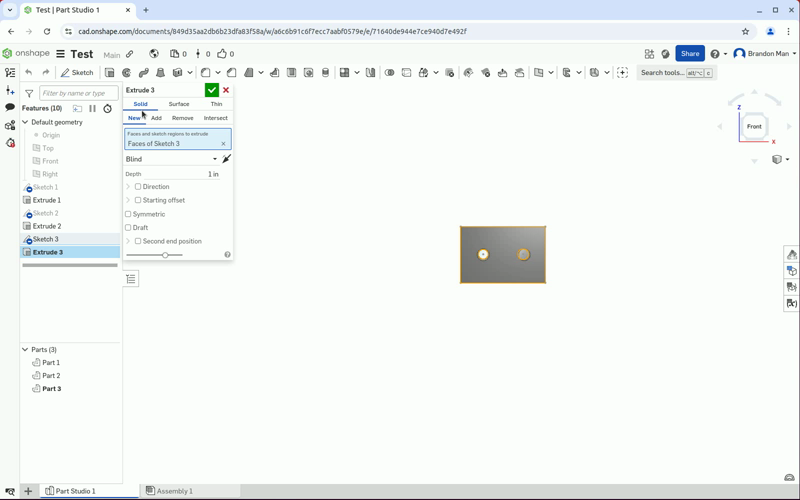
mouse_move(137, 120)
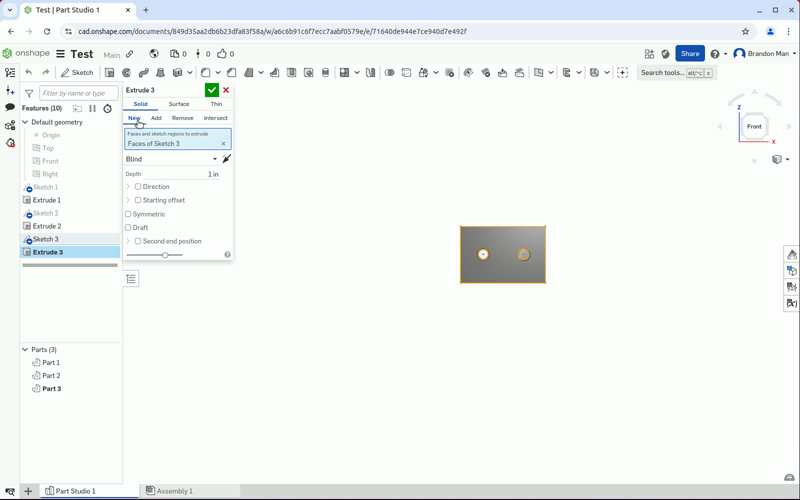
click(137, 120)
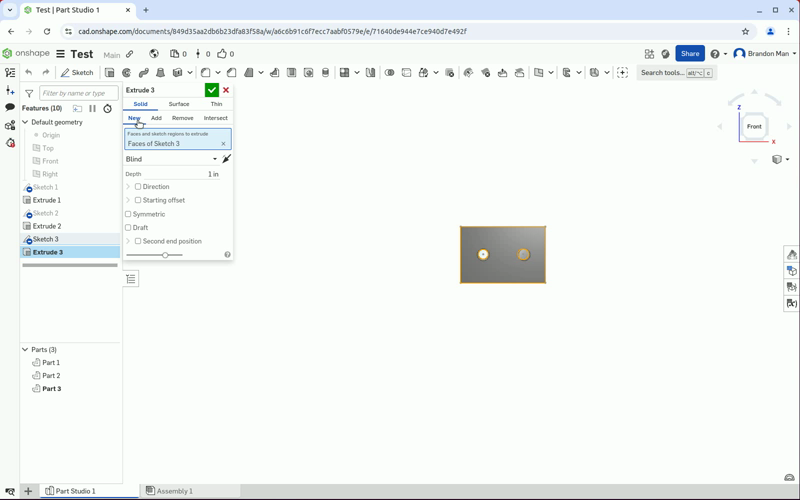
key(tab, 4)
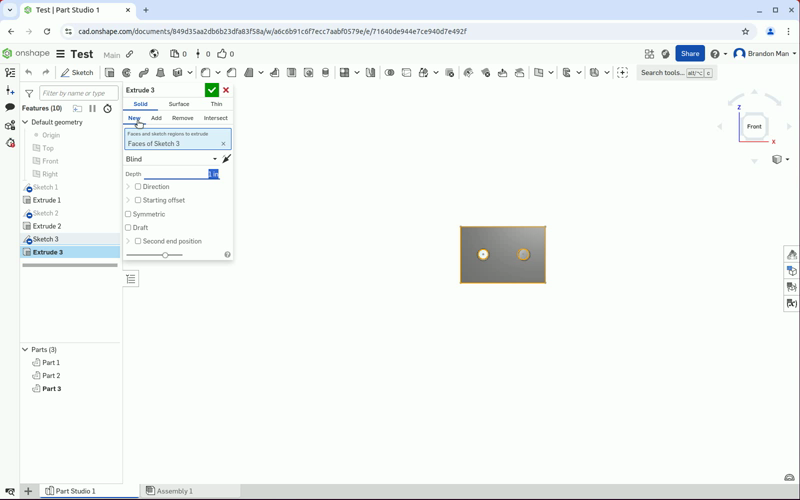
text(-23.108)
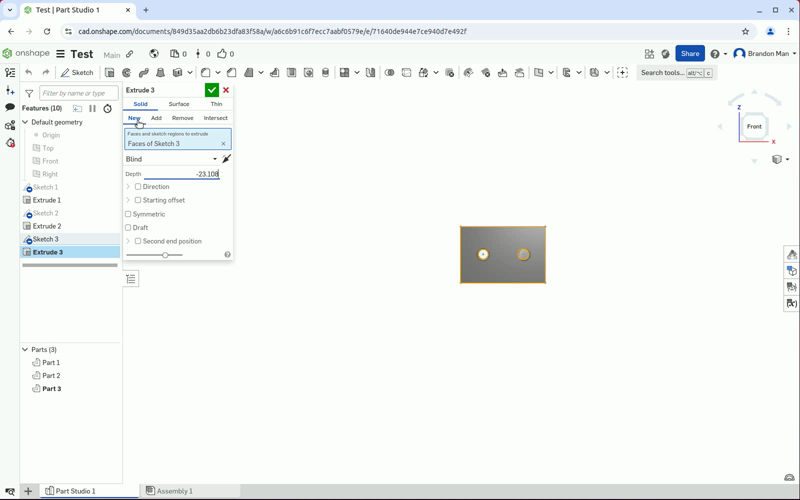
key(tab, 3)
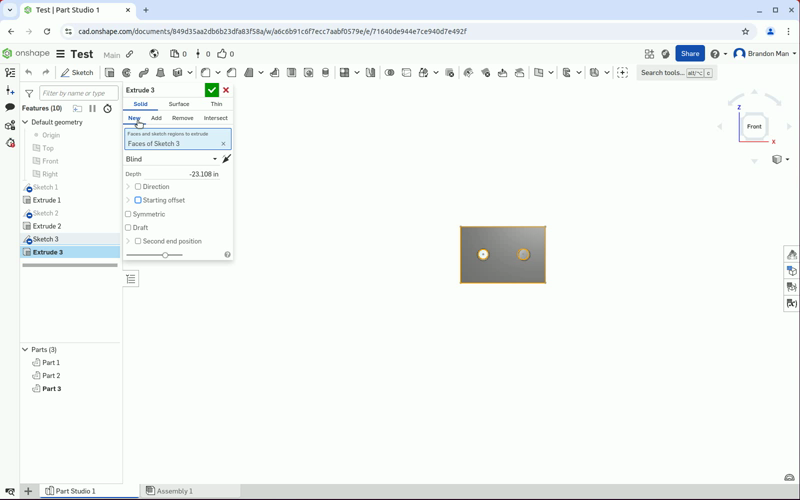
key(tab, 2)
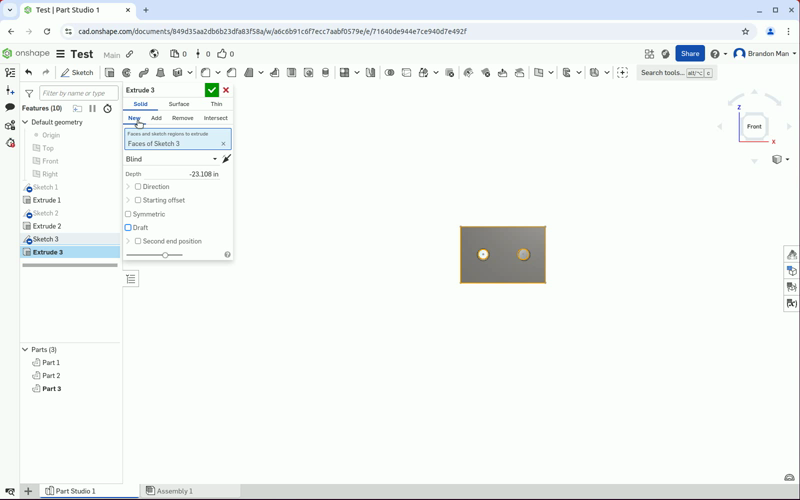
key(space)
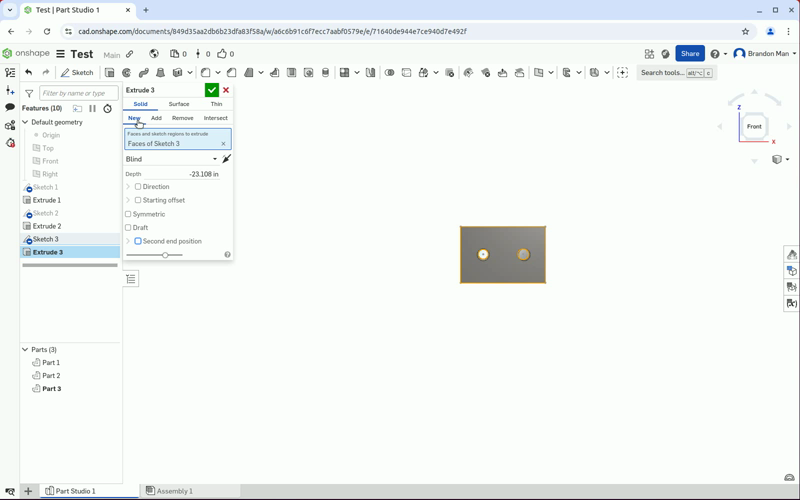
key(tab, 3)
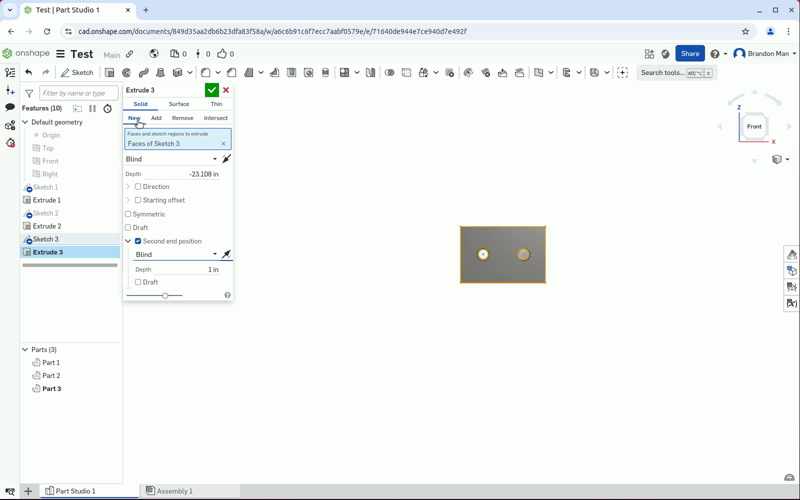
text(3.37)
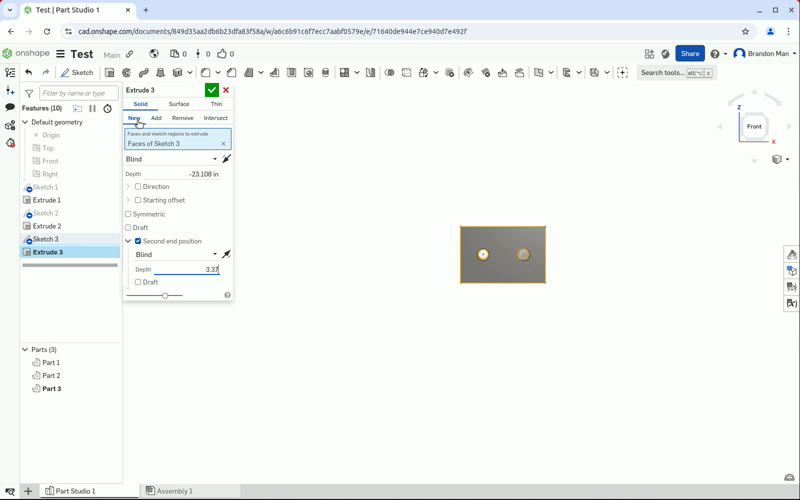
key(enter)
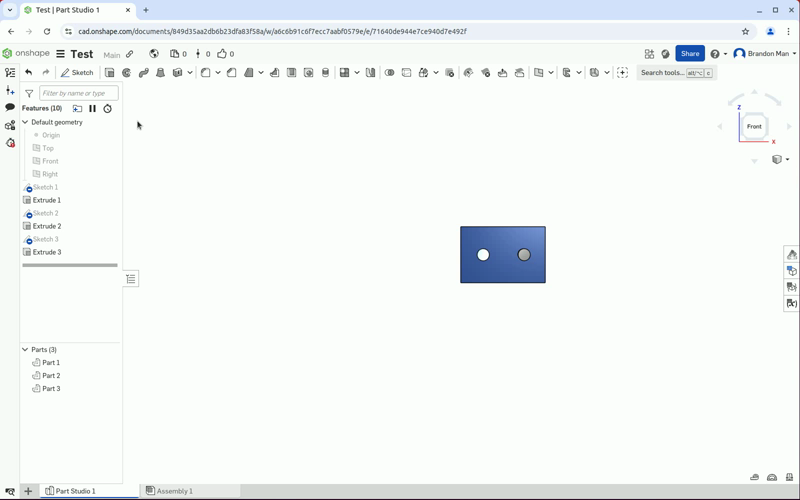
key(shift+h)
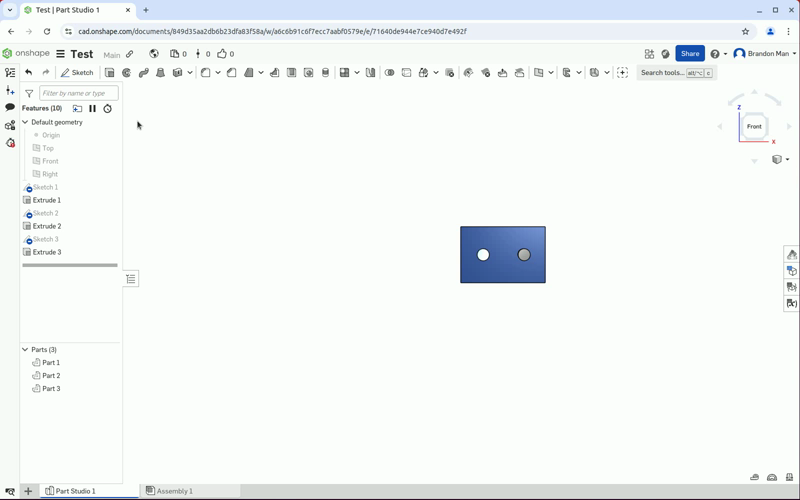
key(shift+h)
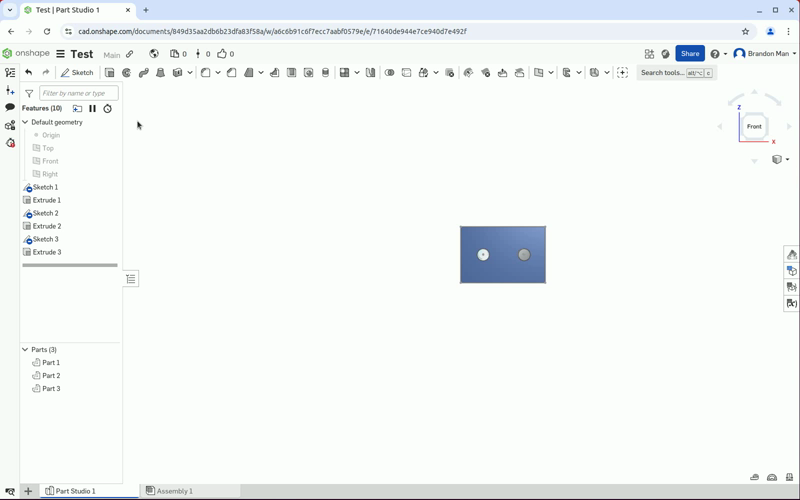
key(shift+7)
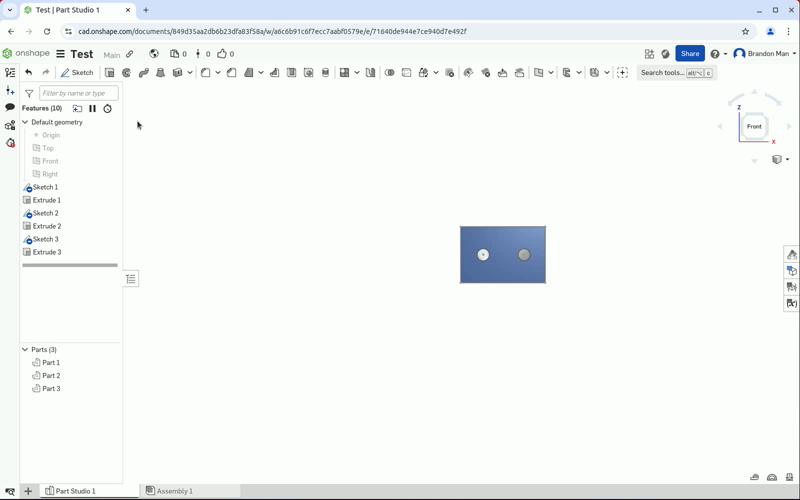
key(left, 2)
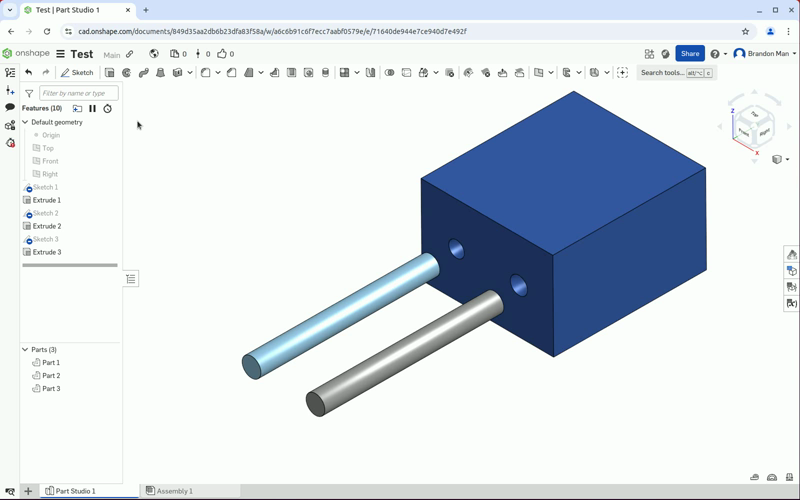
key(down, 2)
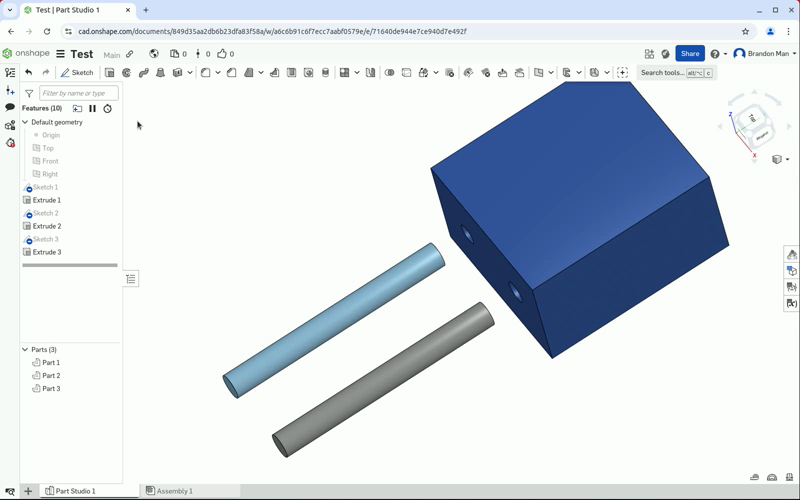
key(up, 2)
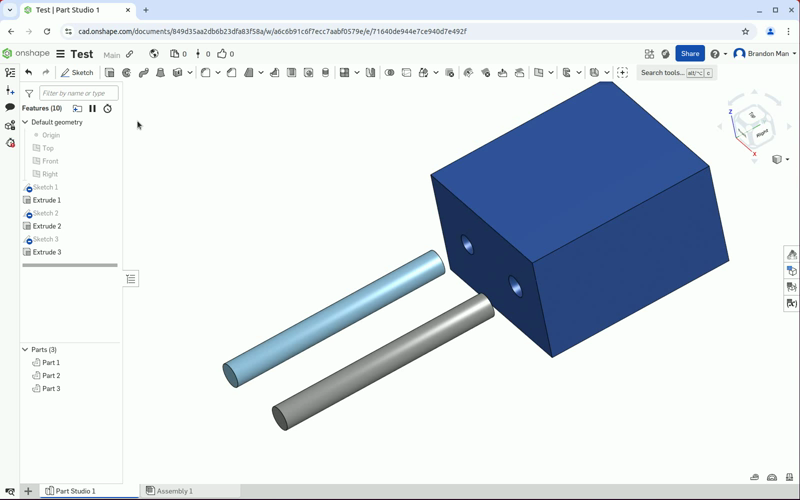
key(right, 2)
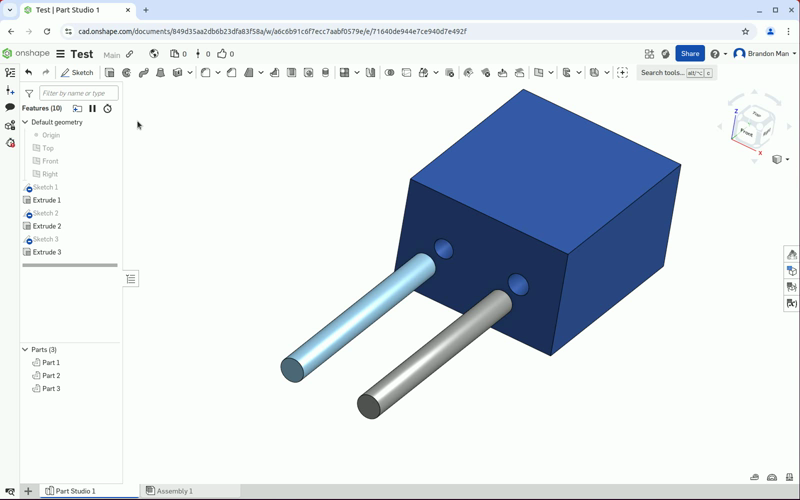
mouse_move(73, 189)
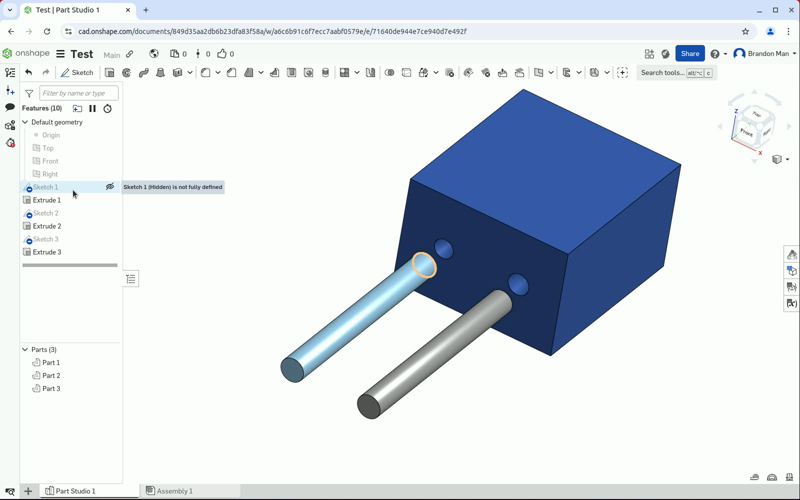
click(73, 189)